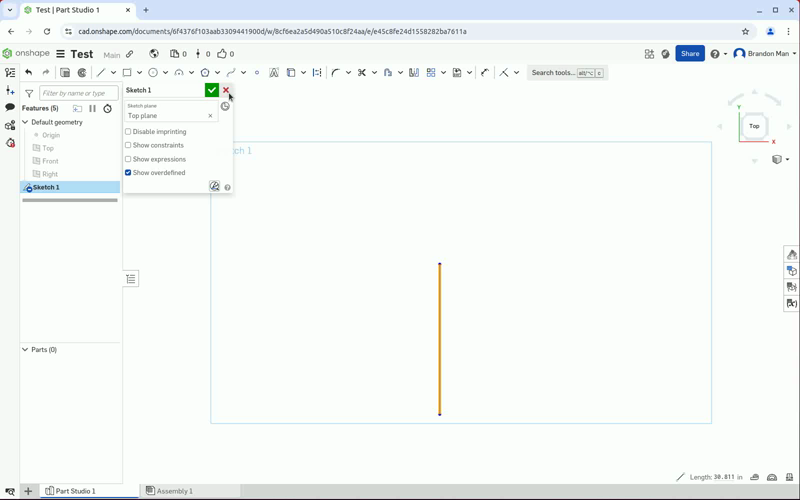
key(shift+h)
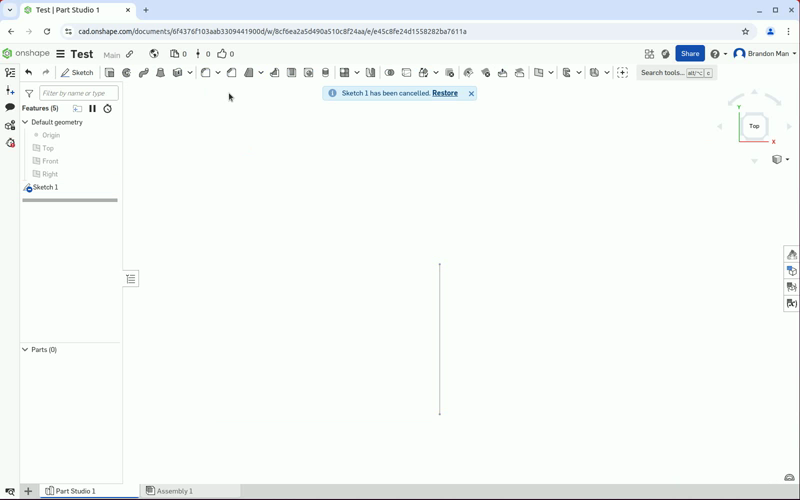
key(shift+s)
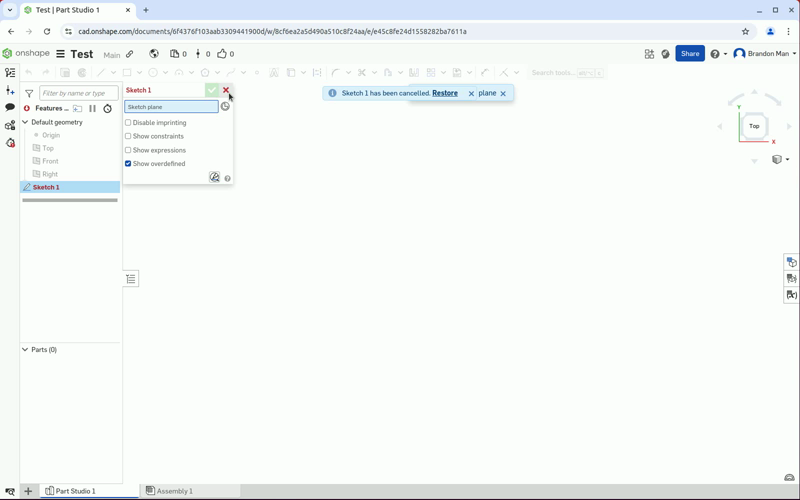
mouse_move(73, 150)
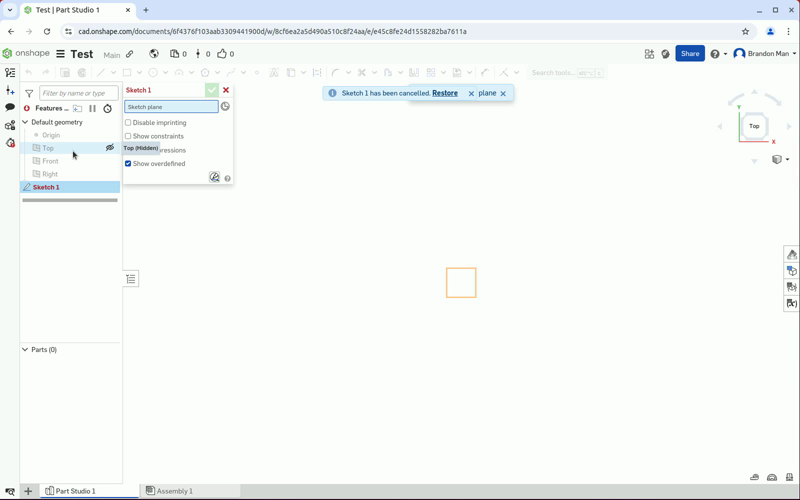
click(73, 150)
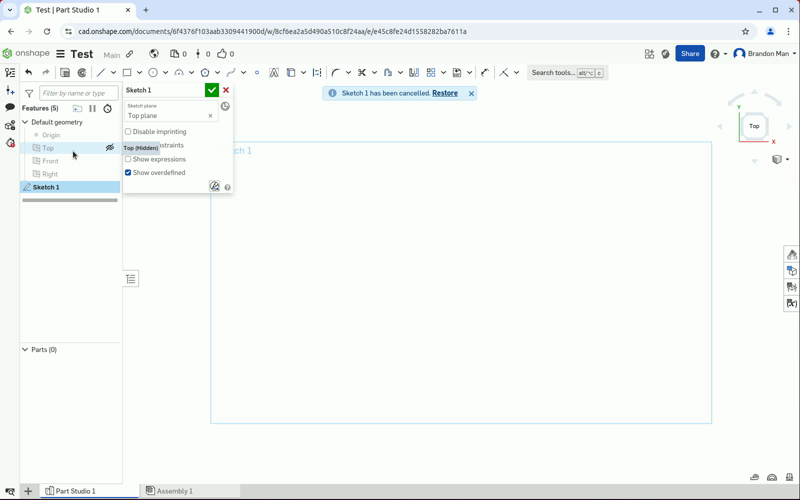
mouse_move(73, 352)
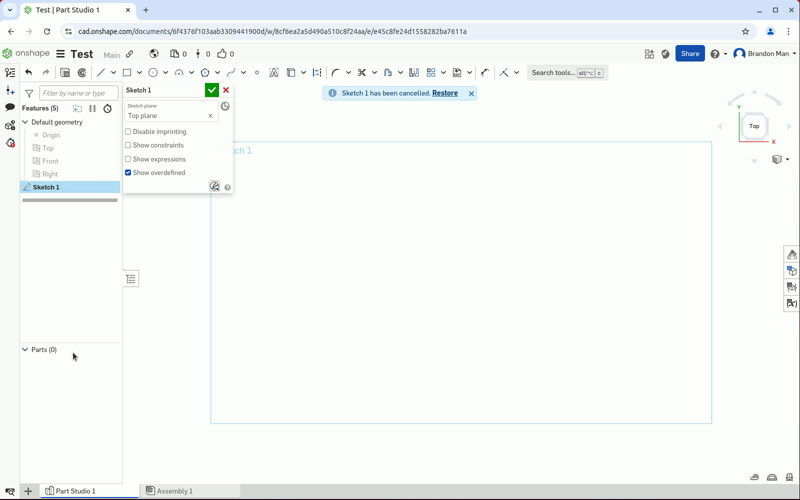
key(y)
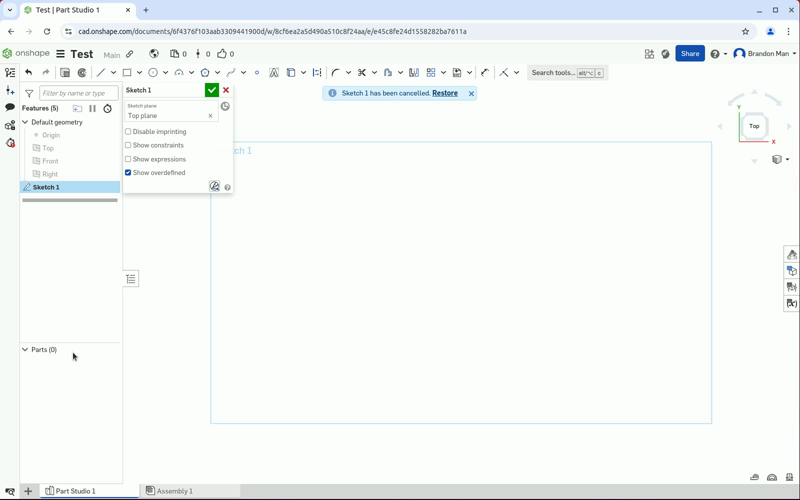
key(l)
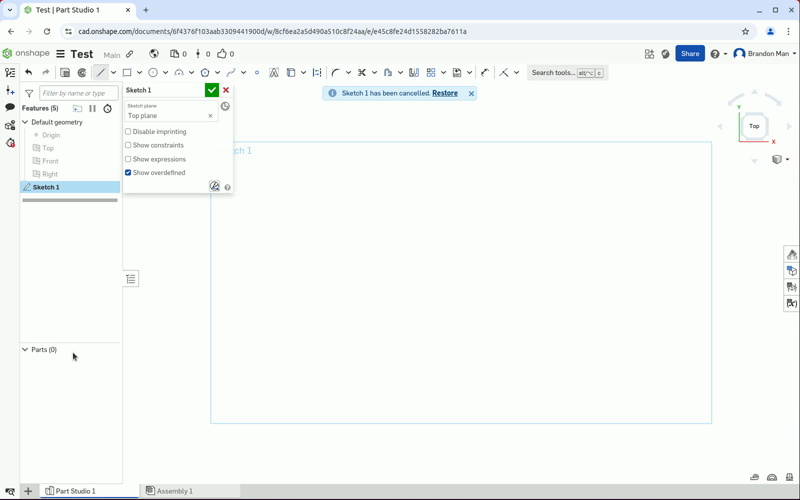
key_down(shift)
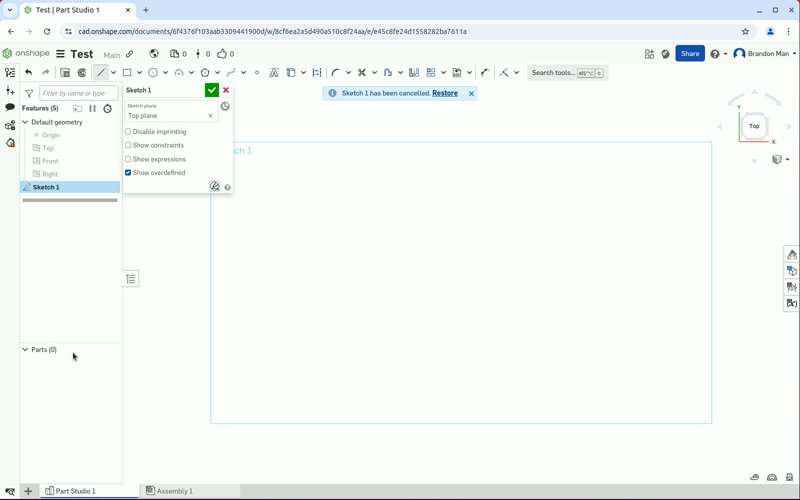
mouse_move(404, 297)
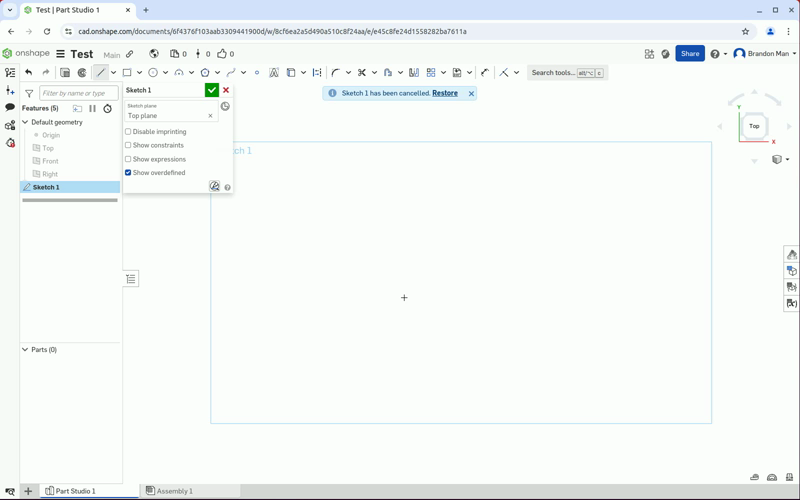
click(404, 297)
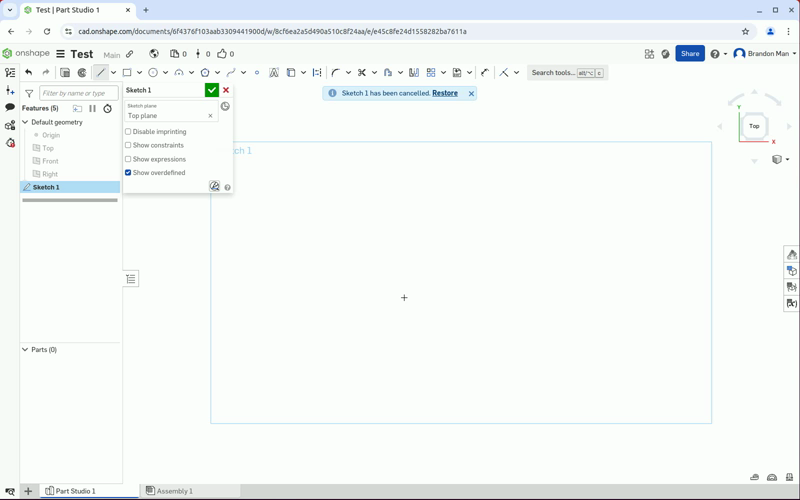
key_up(shift)
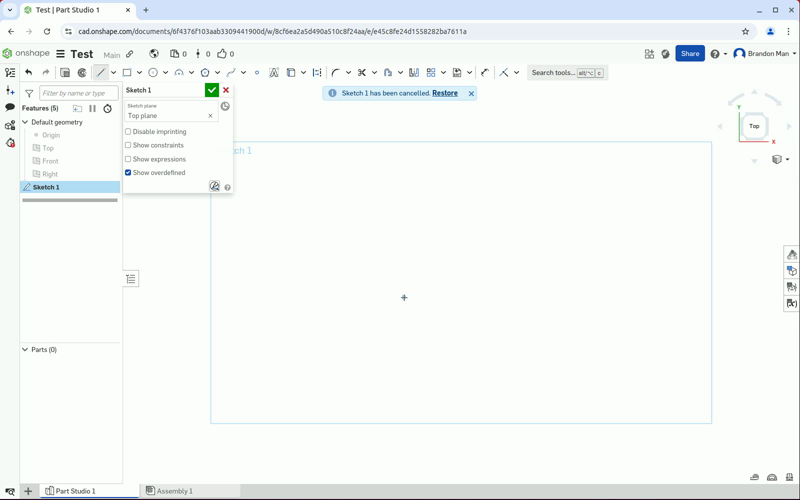
key_down(shift)
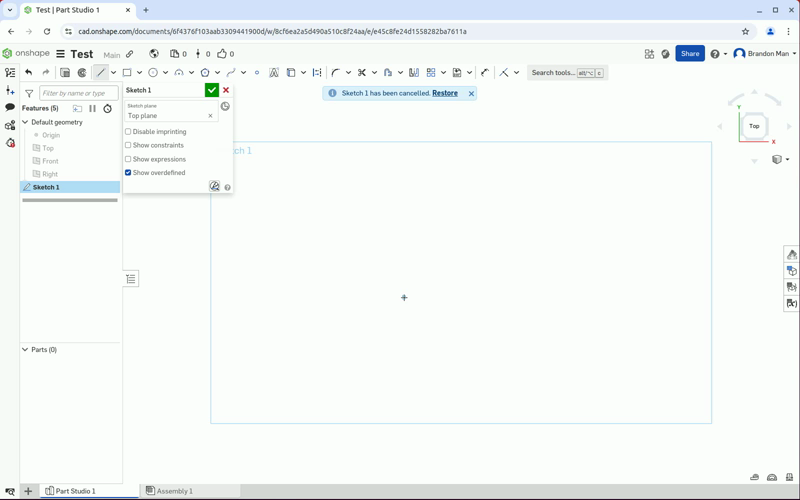
mouse_move(520, 297)
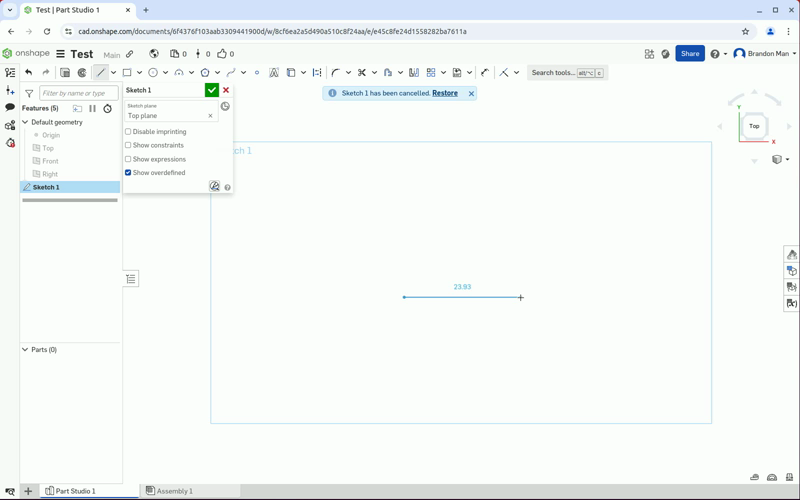
click(520, 297)
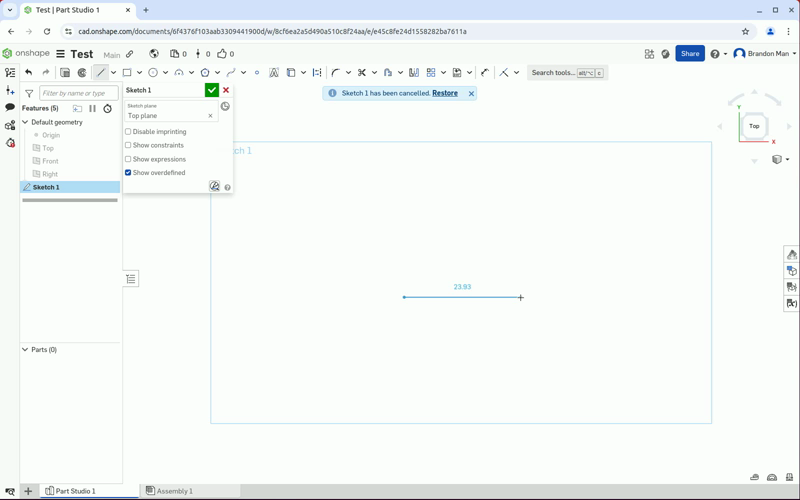
key_up(shift)
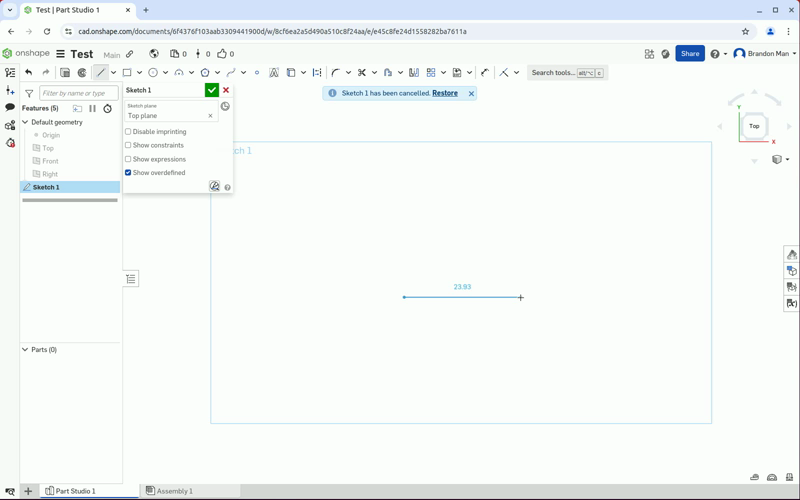
key_down(shift)
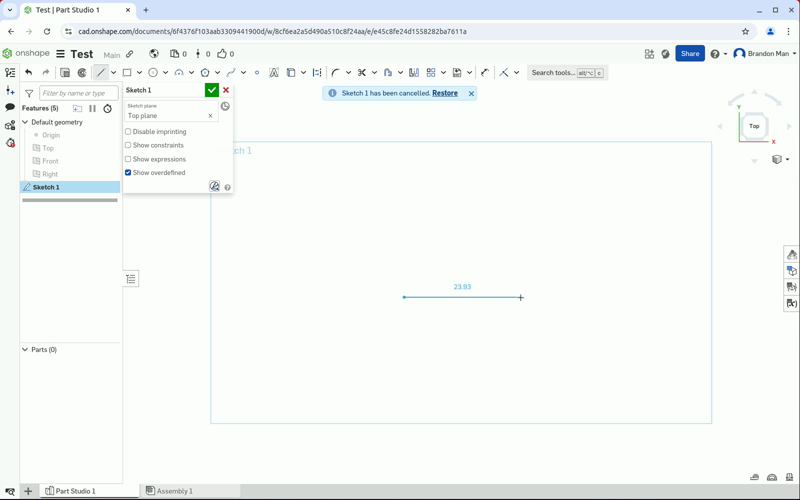
mouse_move(550, 297)
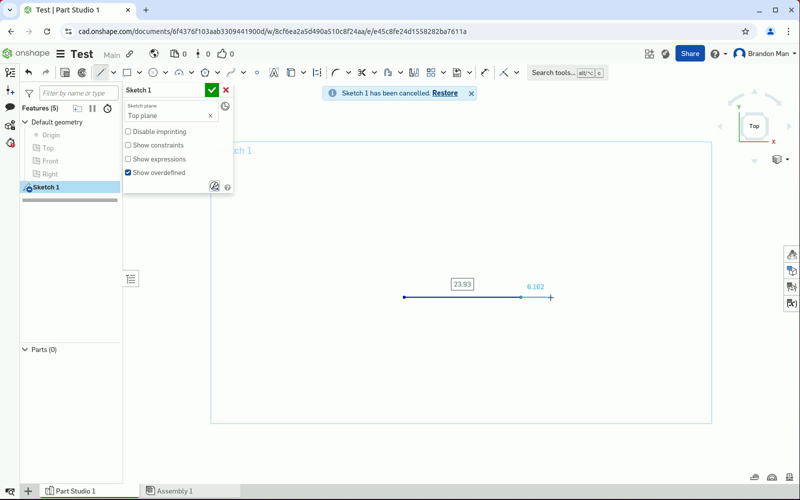
mouse_move(520, 267)
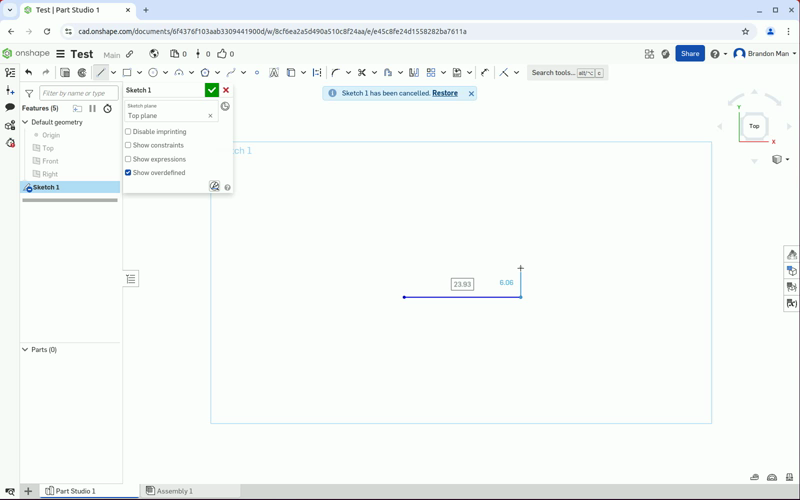
click(520, 267)
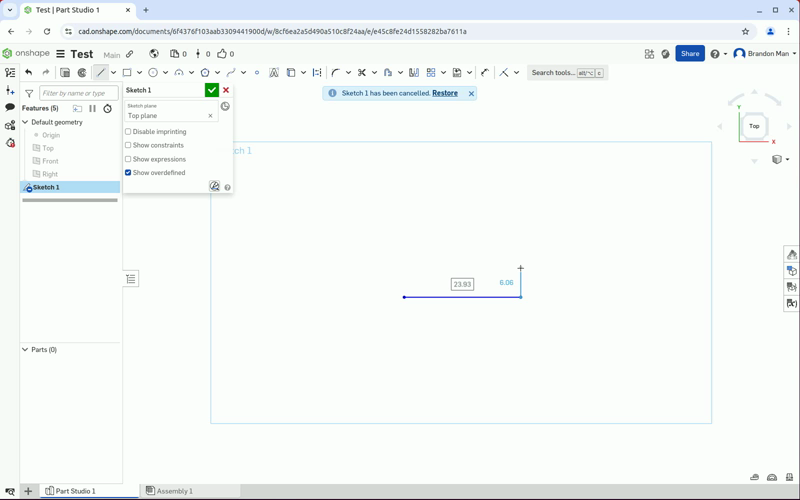
key_up(shift)
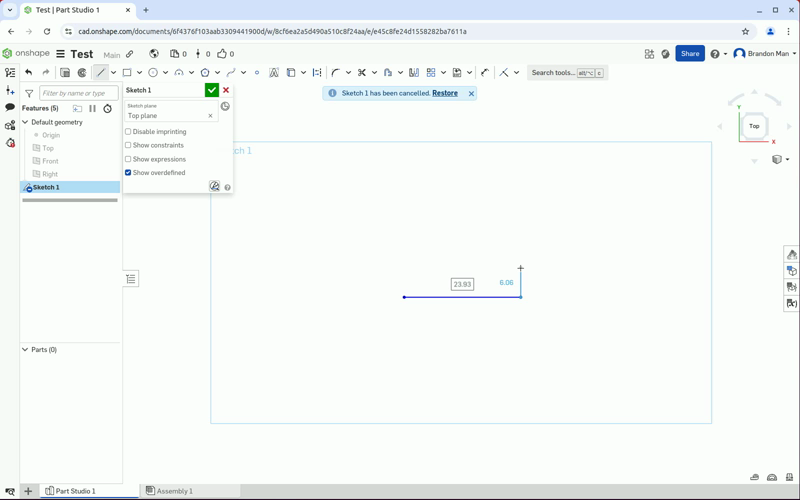
key_down(shift)
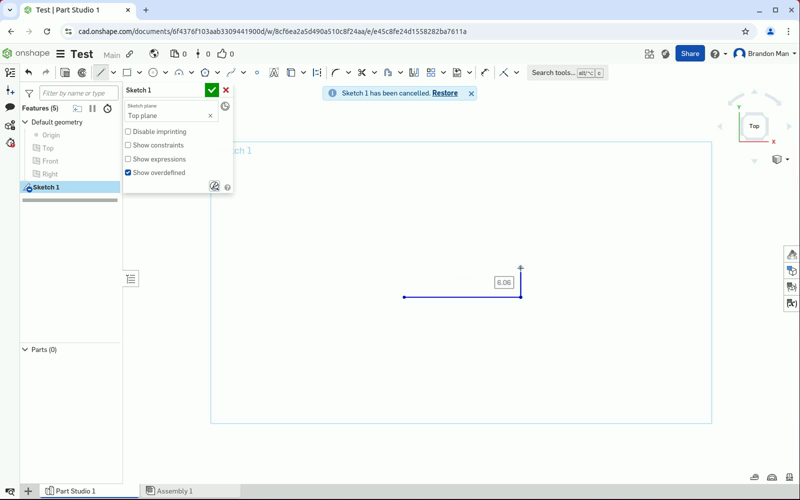
mouse_move(404, 267)
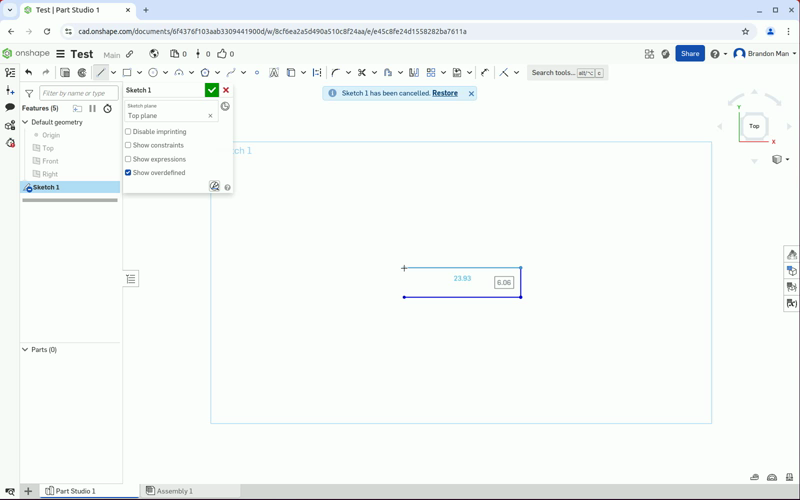
click(404, 267)
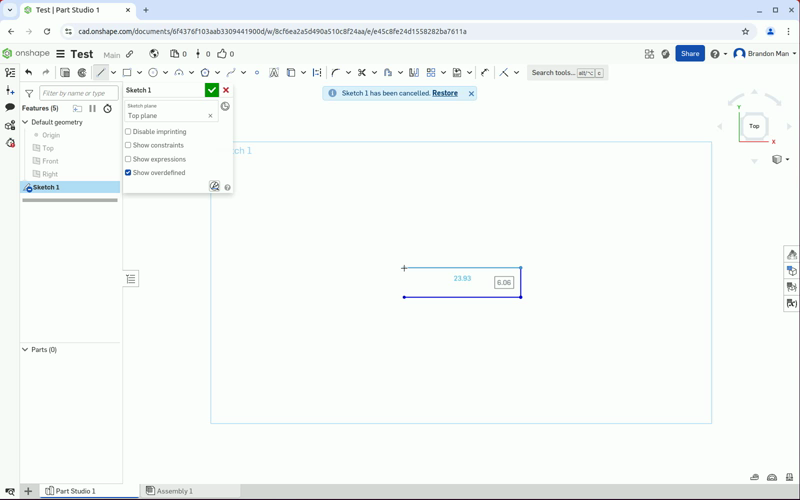
key_up(shift)
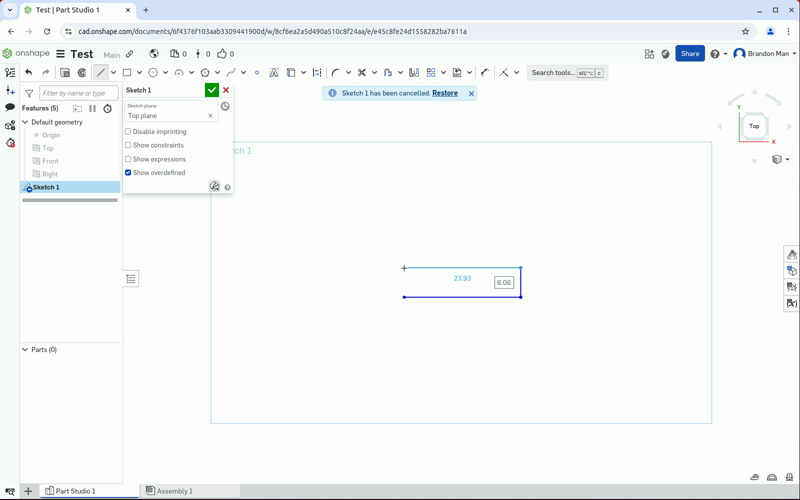
mouse_move(434, 267)
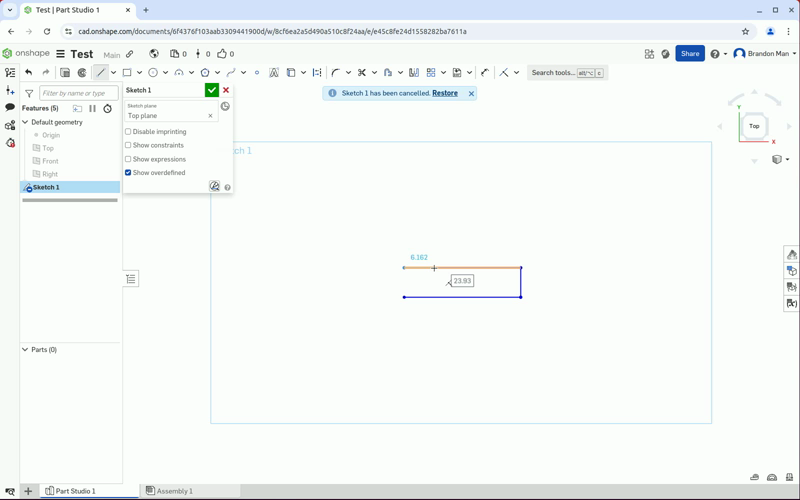
key_down(shift)
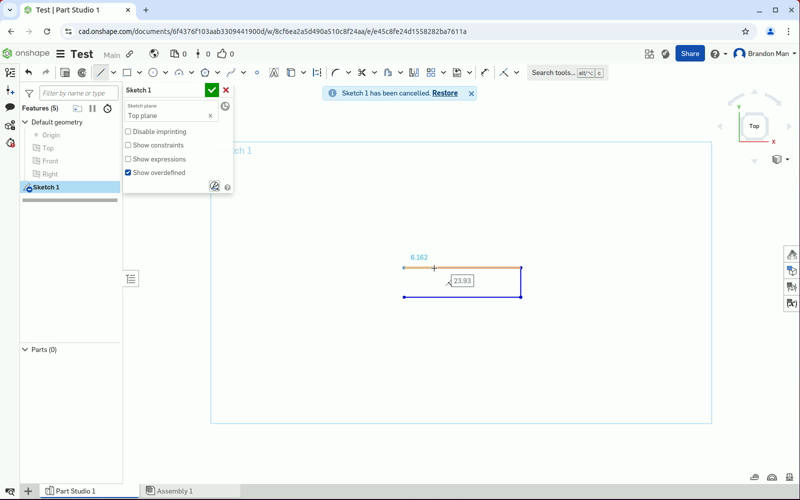
mouse_move(404, 297)
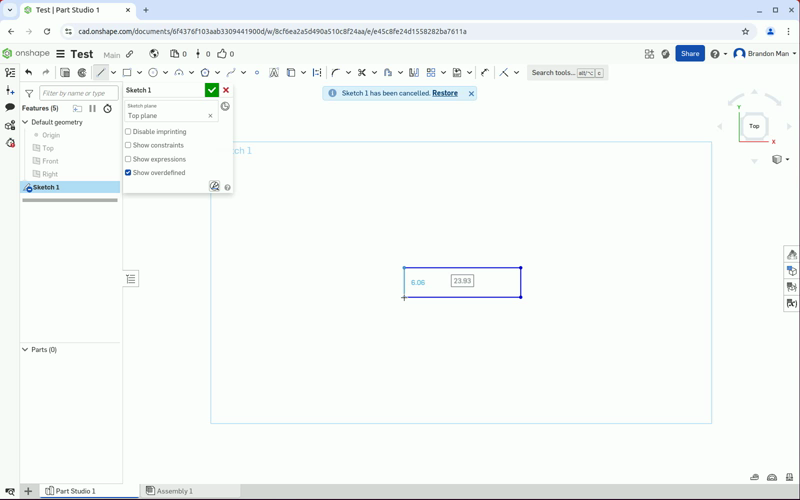
key_up(shift)
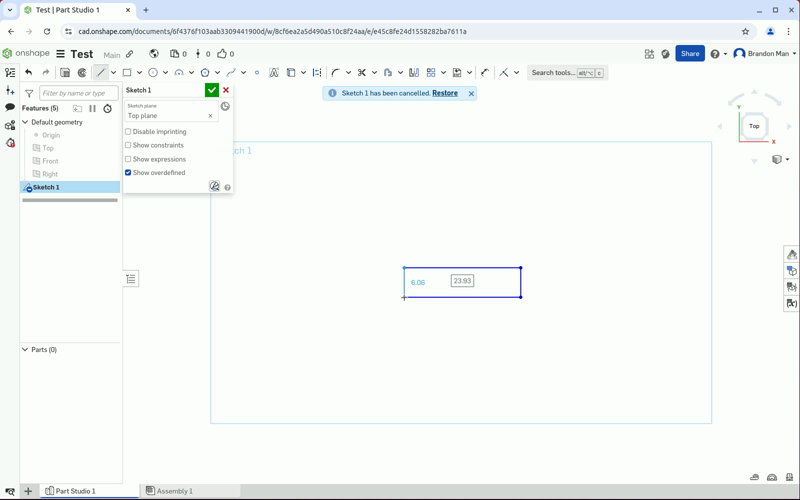
click(404, 297)
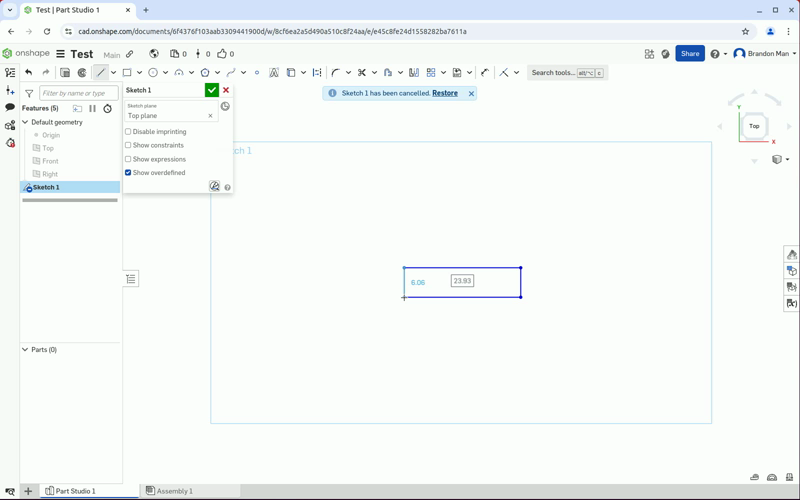
key(esc)
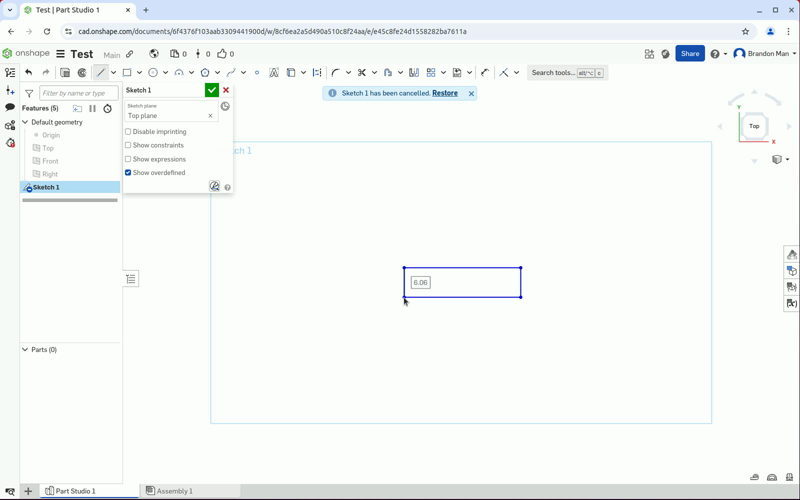
mouse_move(502, 287)
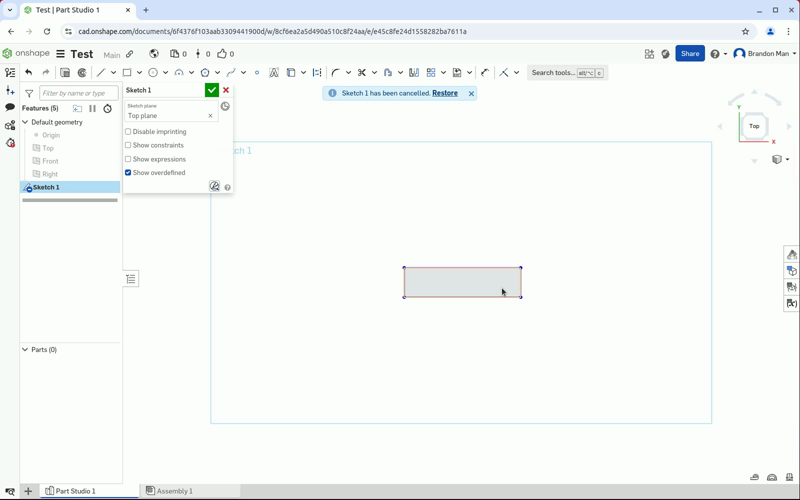
click(502, 287)
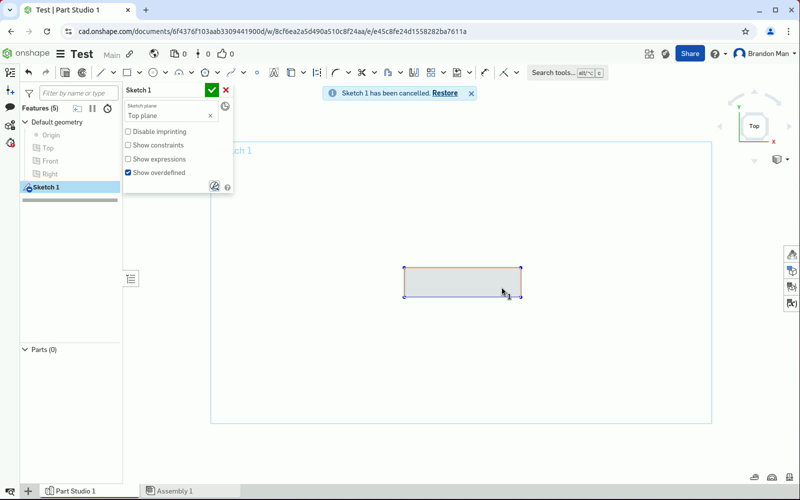
mouse_move(73, 352)
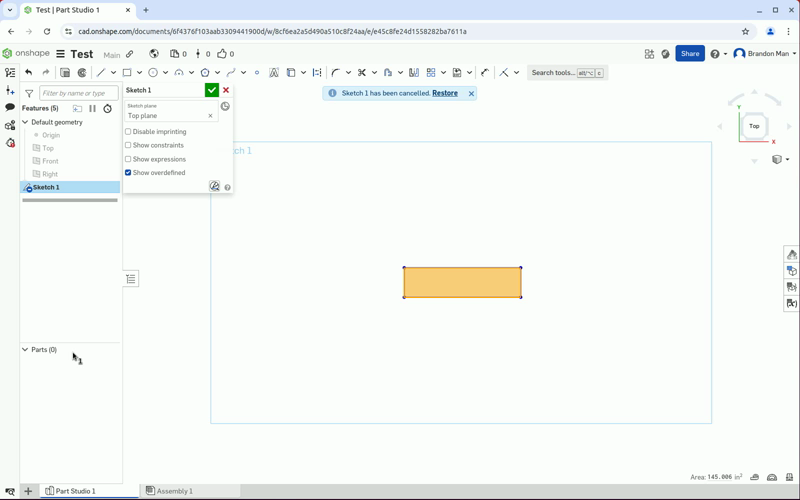
key(shift+y)
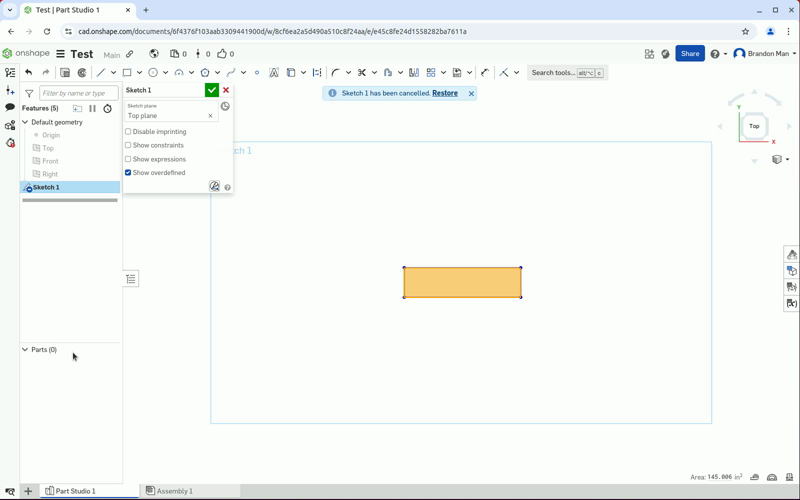
key(shift+e)
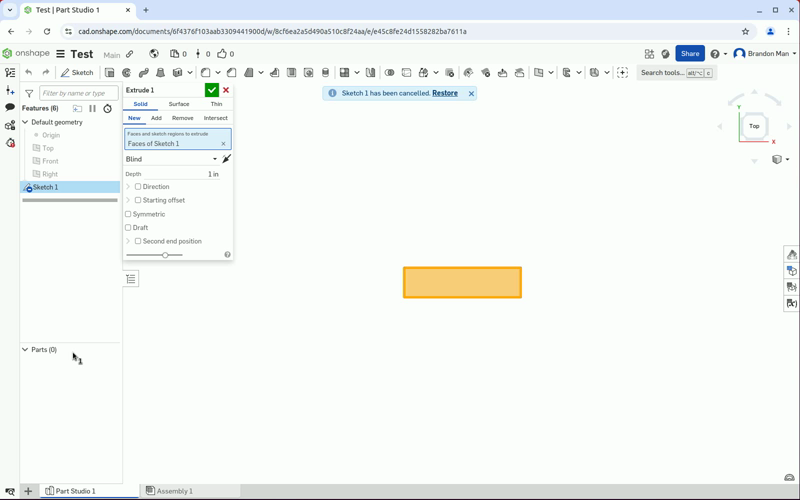
mouse_move(143, 106)
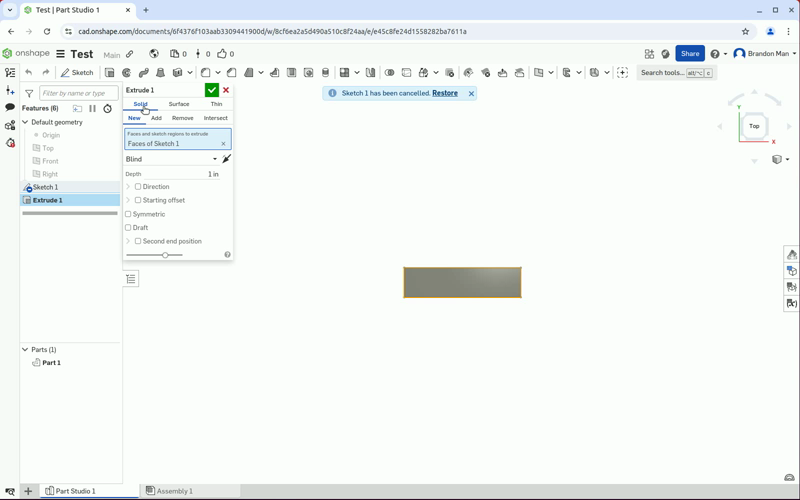
click(143, 106)
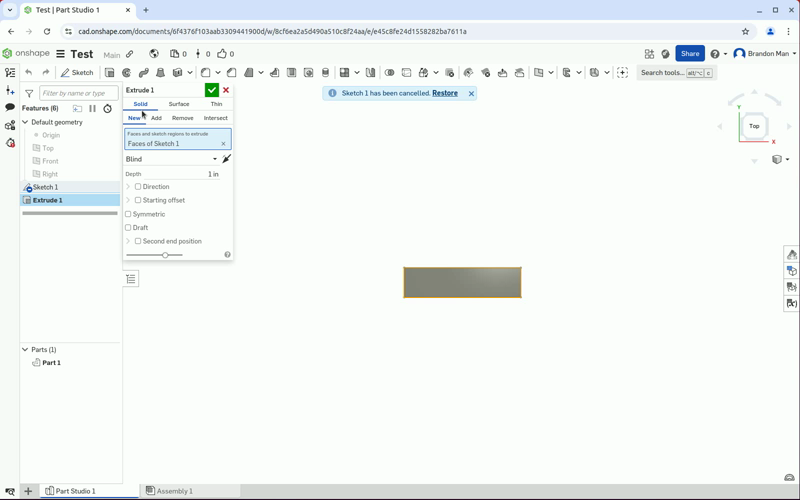
mouse_move(137, 120)
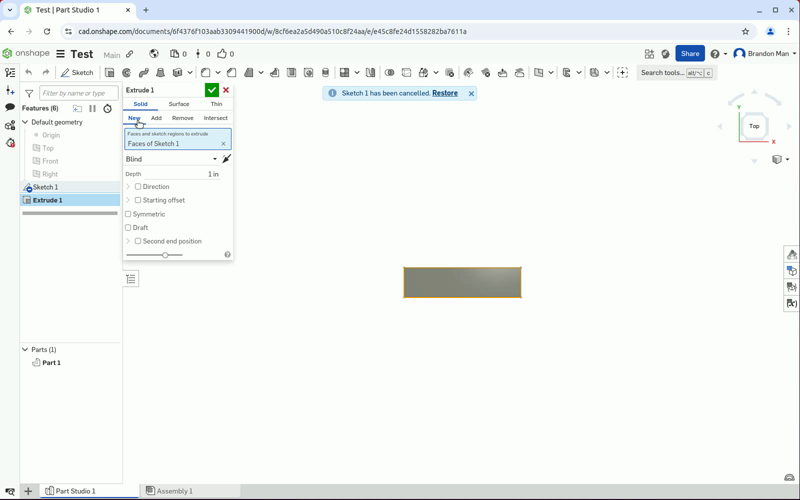
click(137, 120)
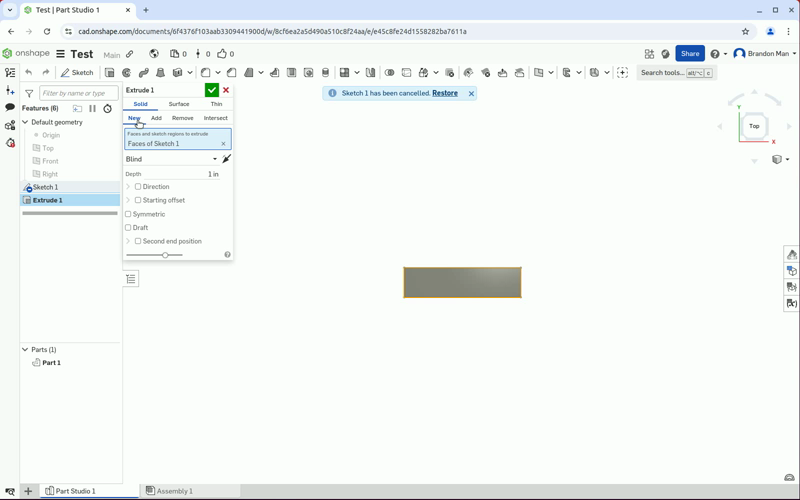
key(tab, 4)
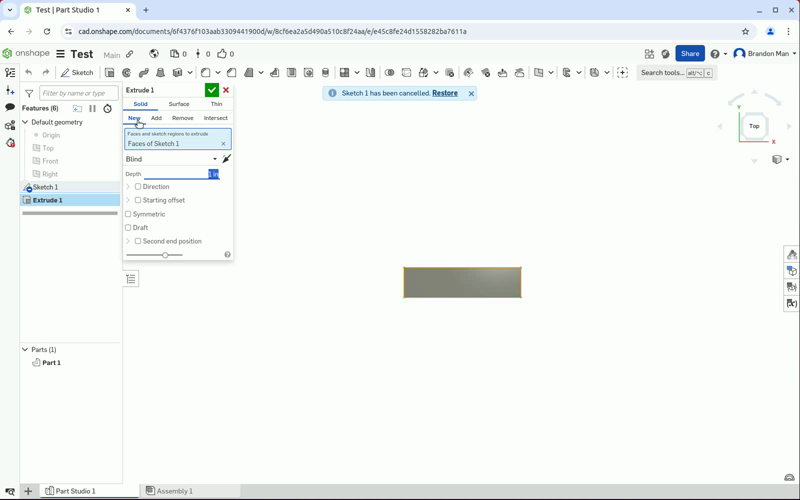
text(0.481)
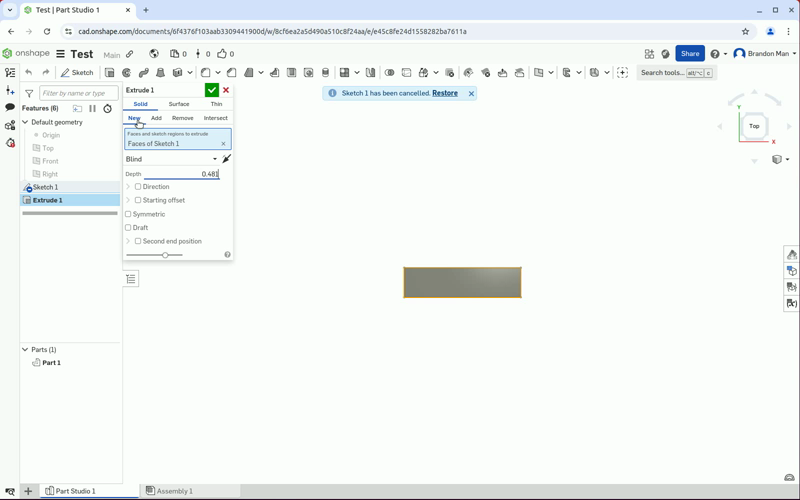
key(enter)
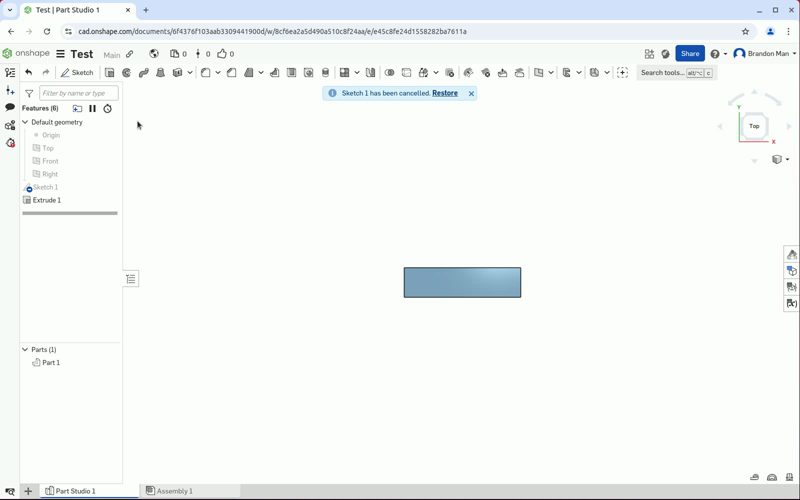
key(shift+h)
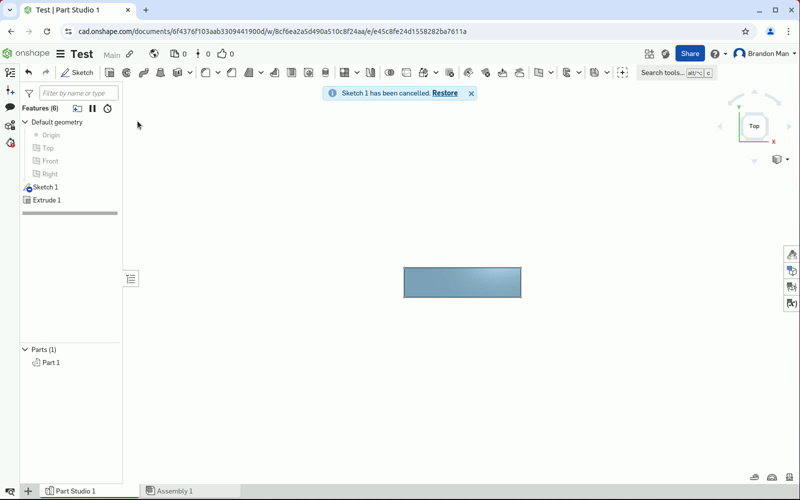
key(shift+h)
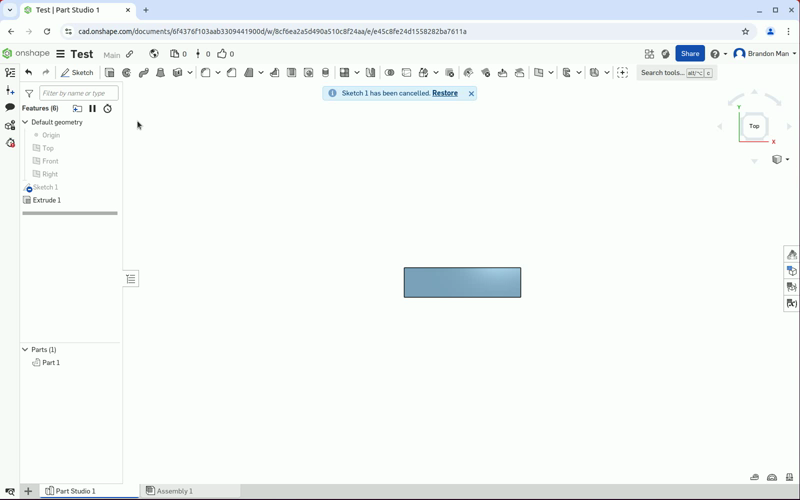
mouse_move(73, 189)
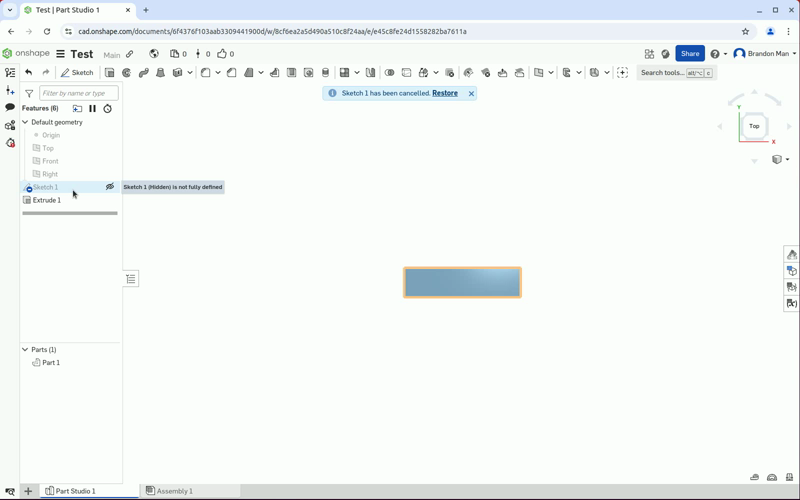
click(73, 189)
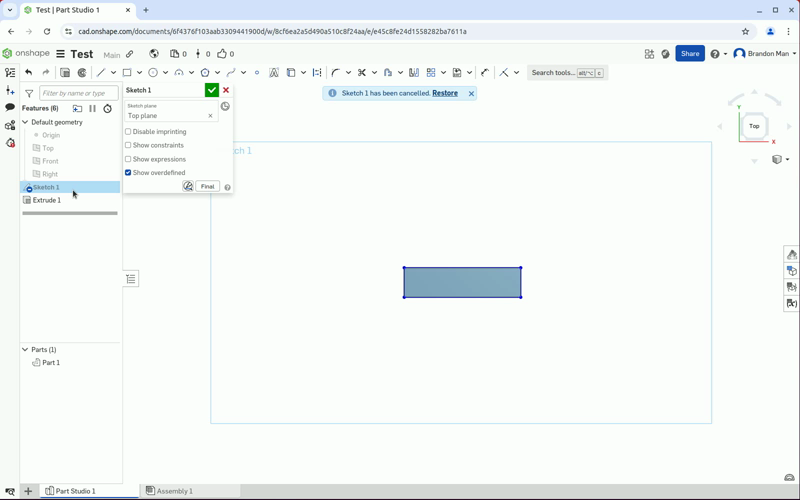
mouse_move(229, 92)
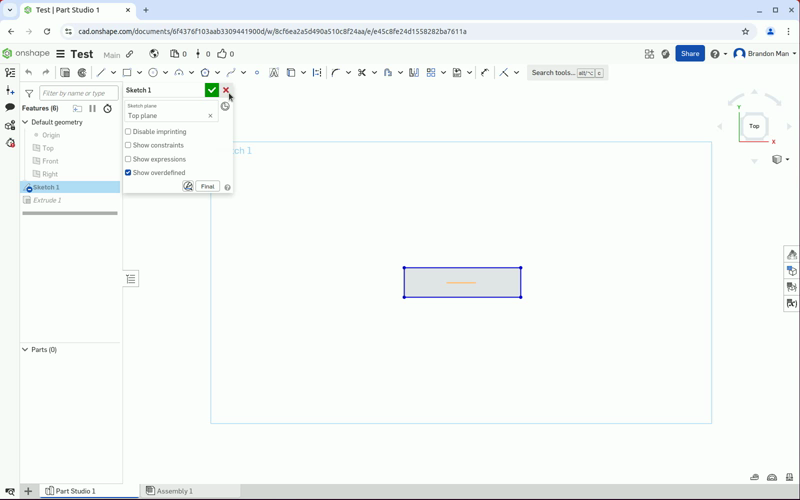
click(229, 92)
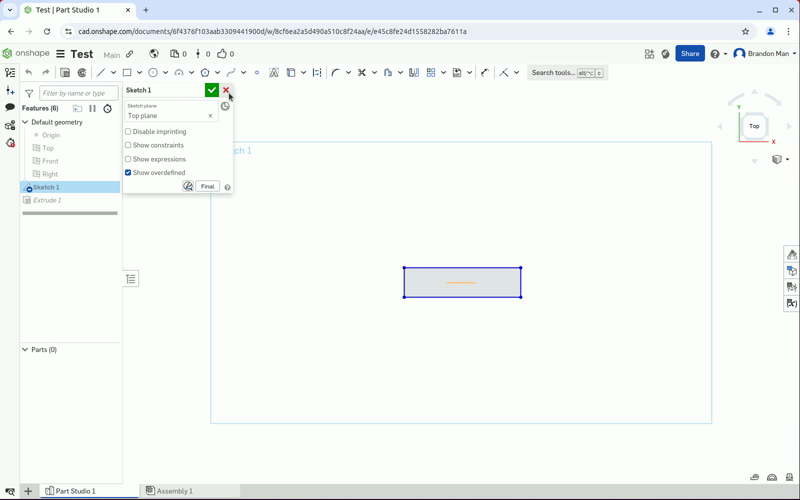
key(shift+s)
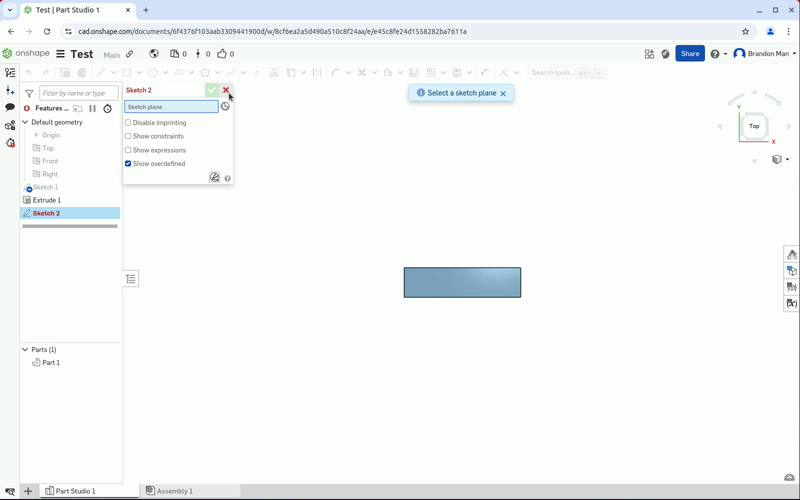
mouse_move(73, 150)
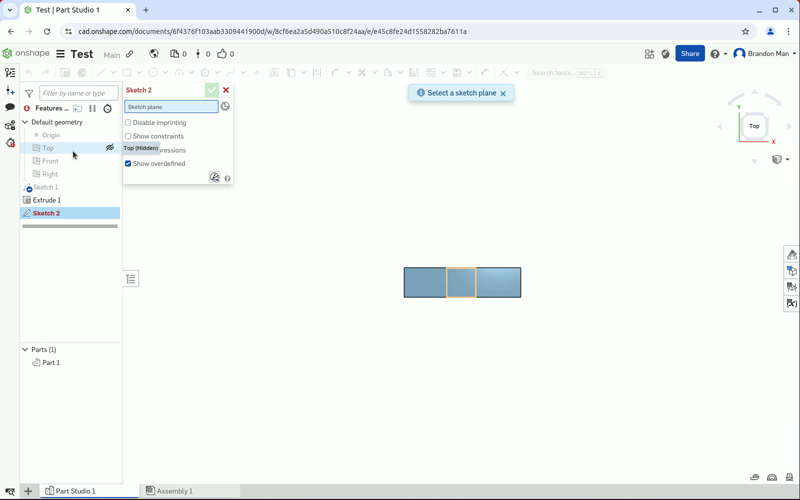
click(73, 150)
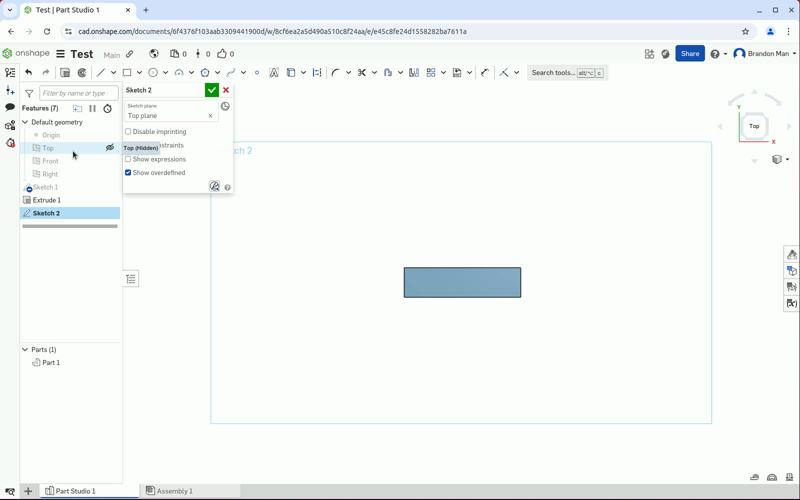
mouse_move(73, 352)
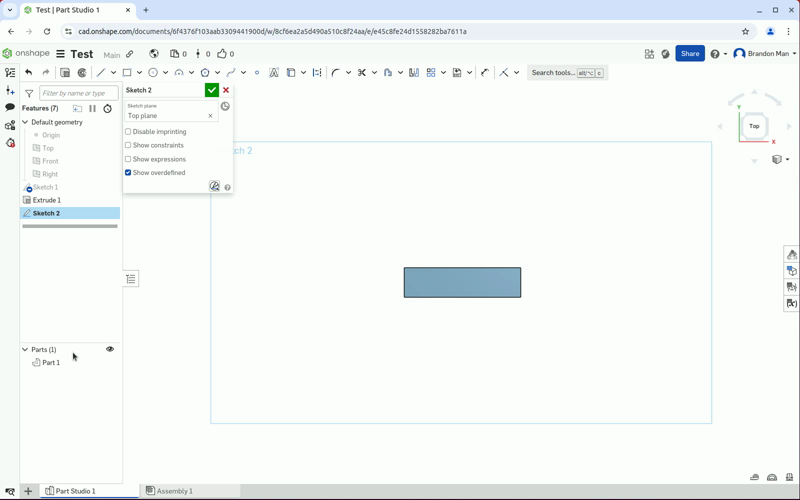
key(y)
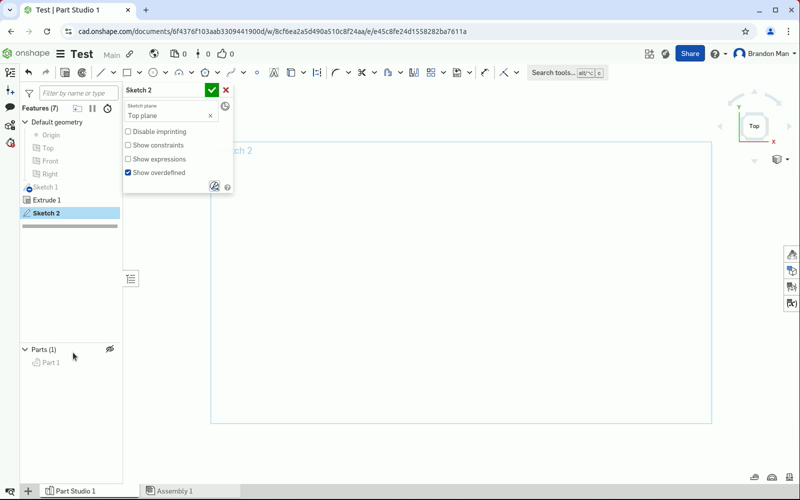
key(l)
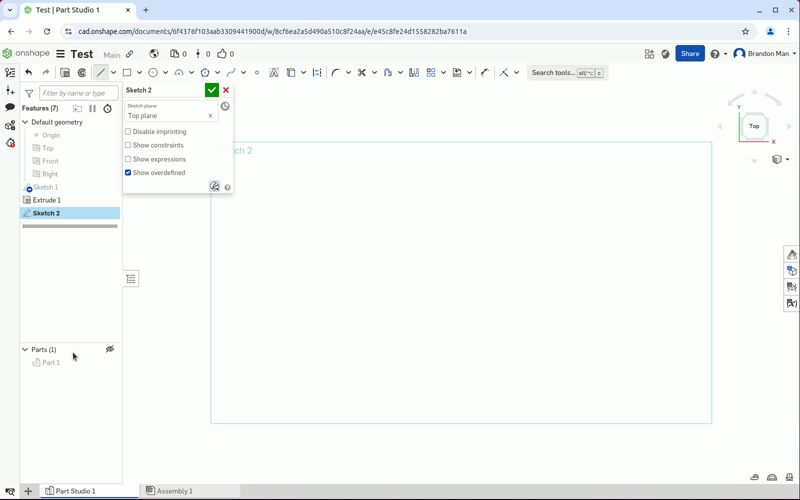
key_down(shift)
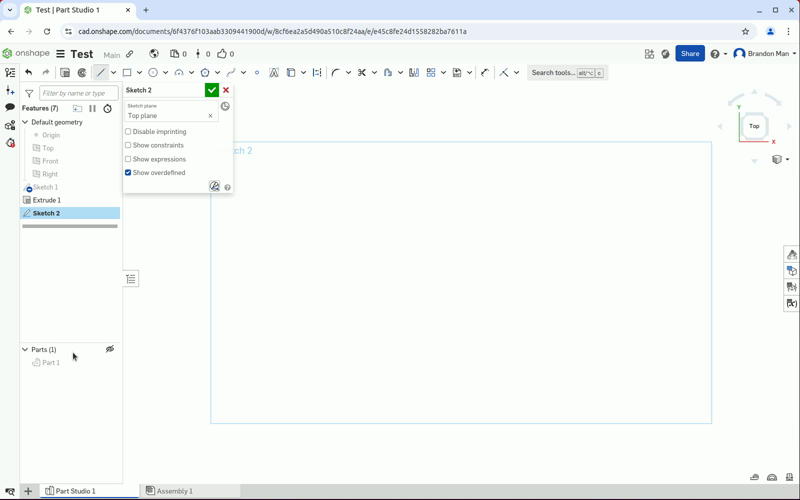
mouse_move(348, 278)
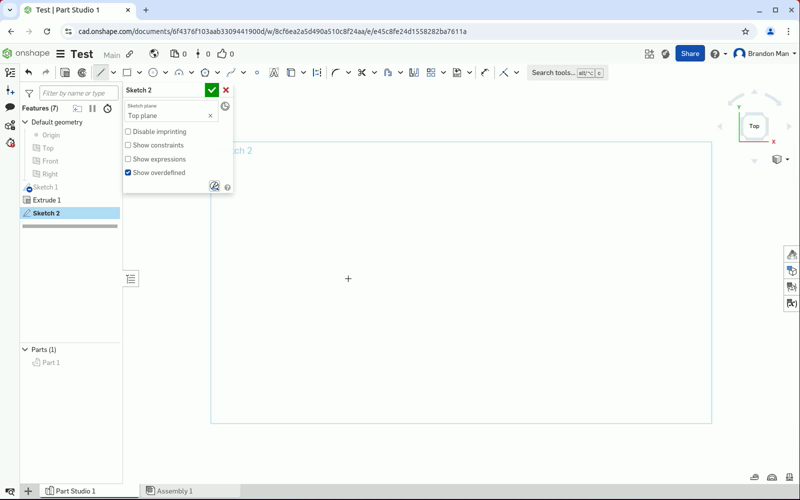
click(348, 278)
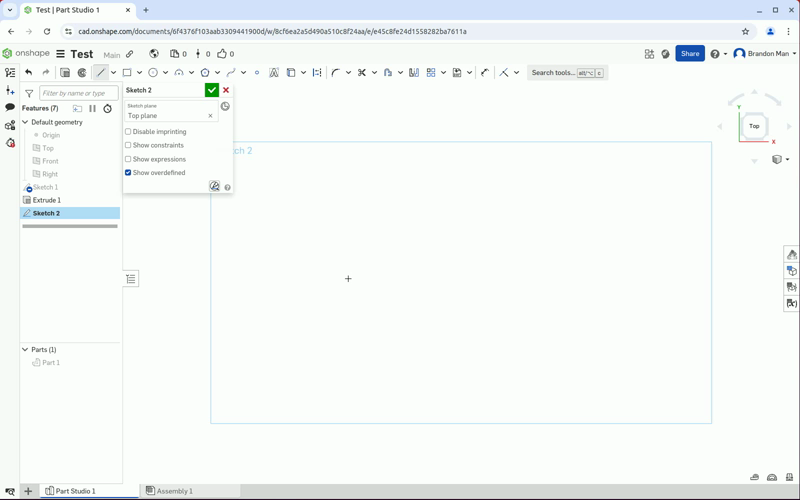
key_up(shift)
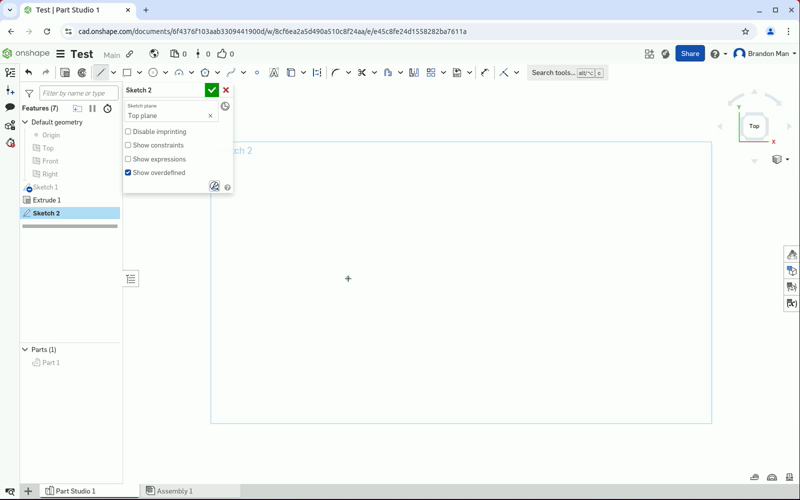
key_down(shift)
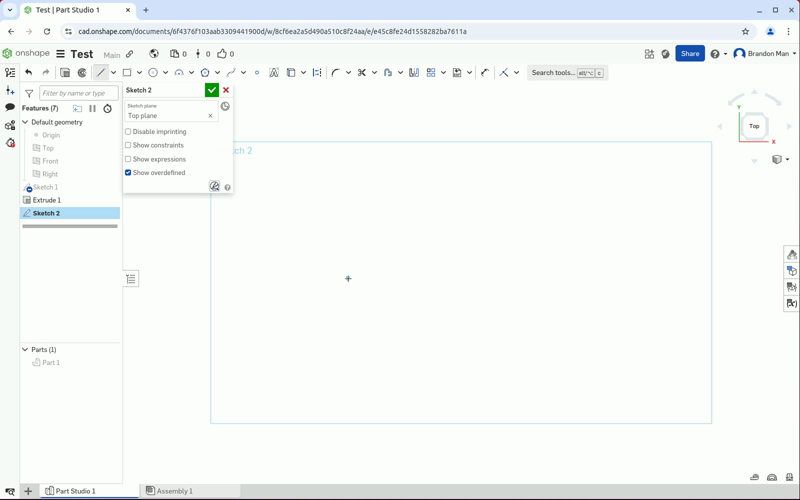
mouse_move(404, 327)
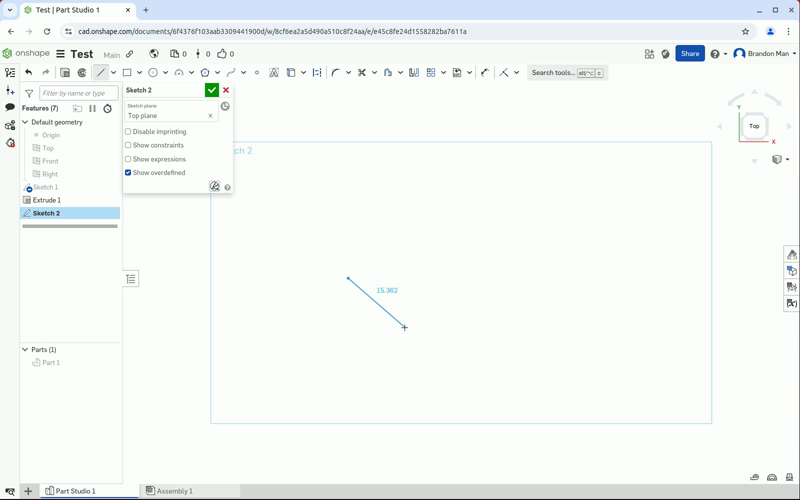
click(404, 327)
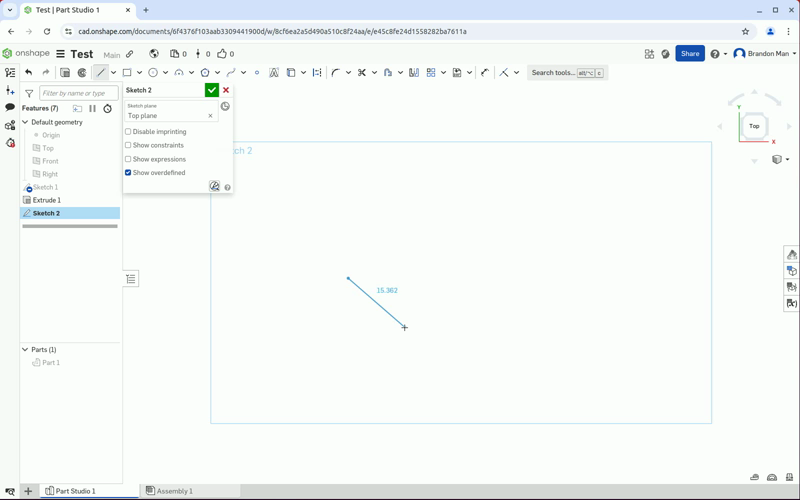
key_up(shift)
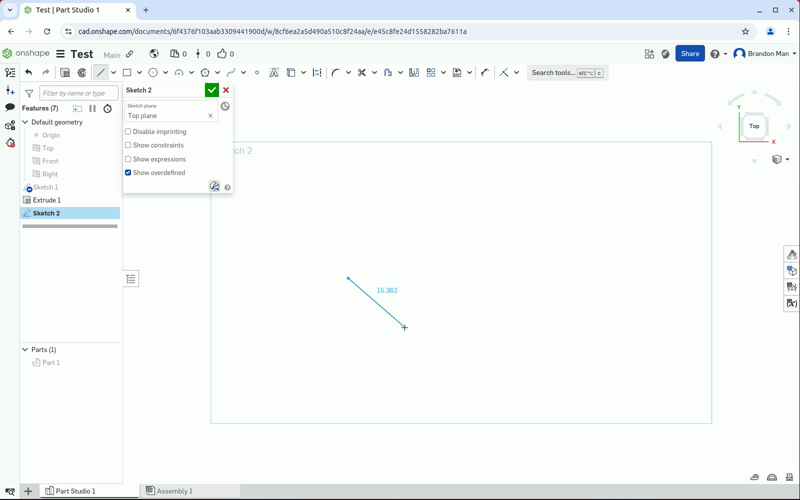
key_down(shift)
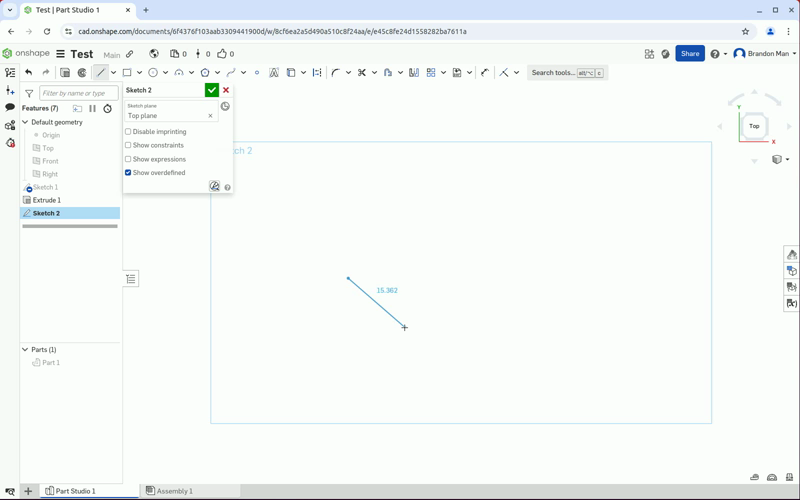
mouse_move(434, 327)
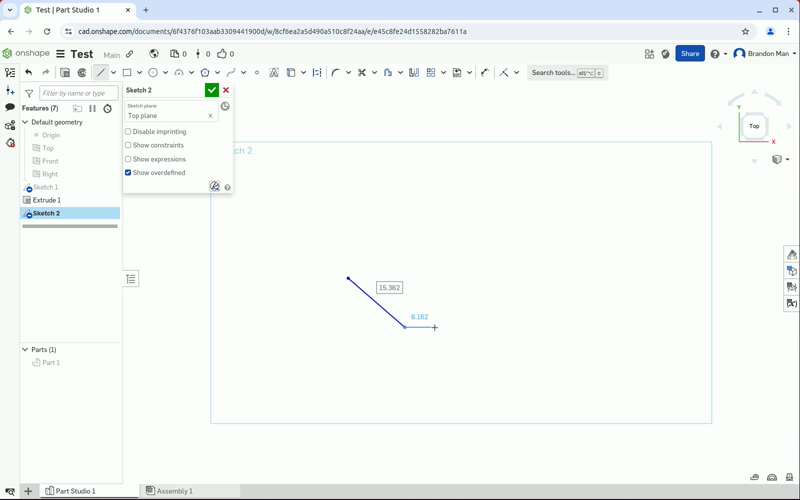
mouse_move(404, 297)
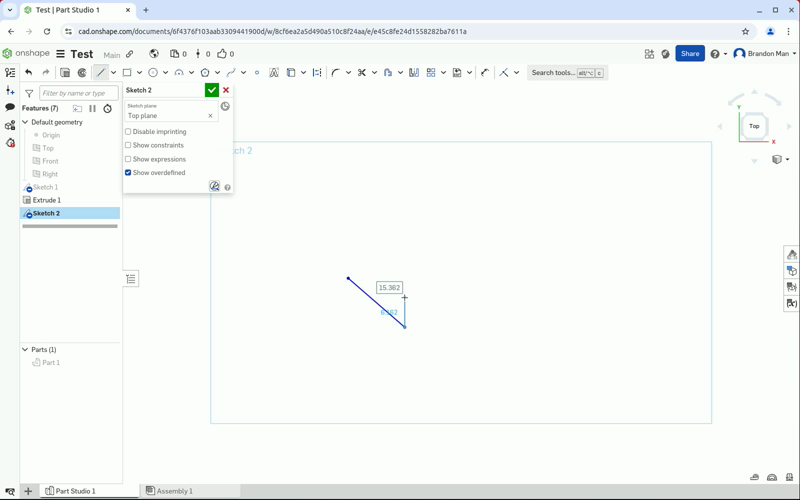
click(404, 297)
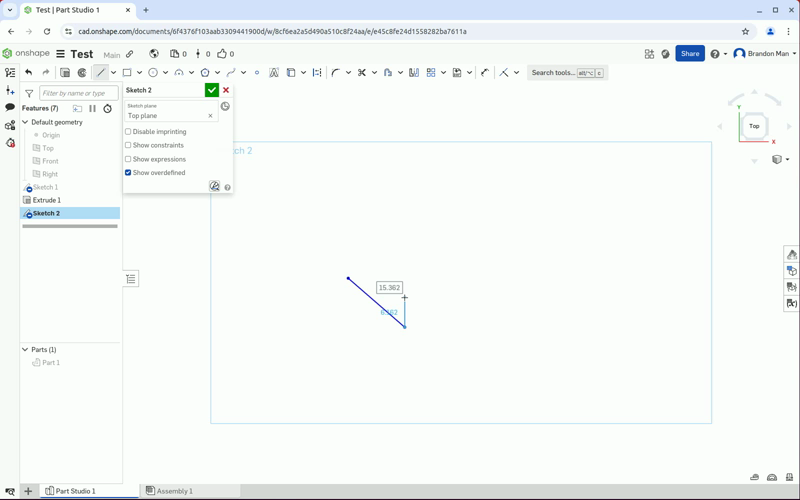
key_up(shift)
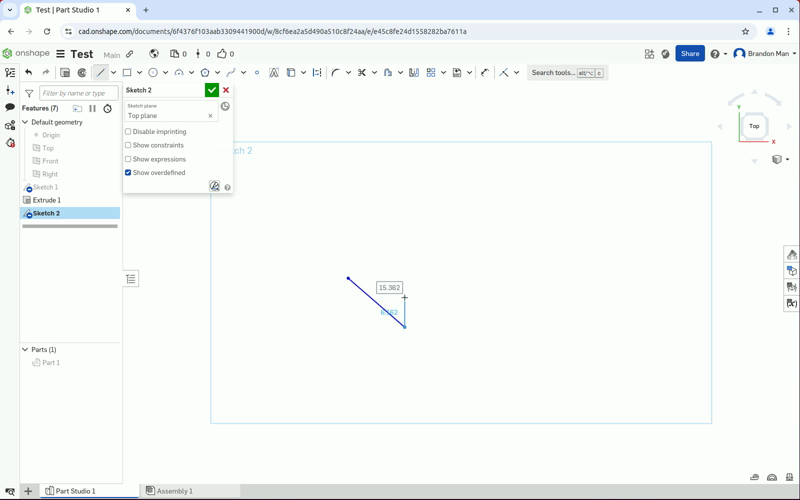
key_down(shift)
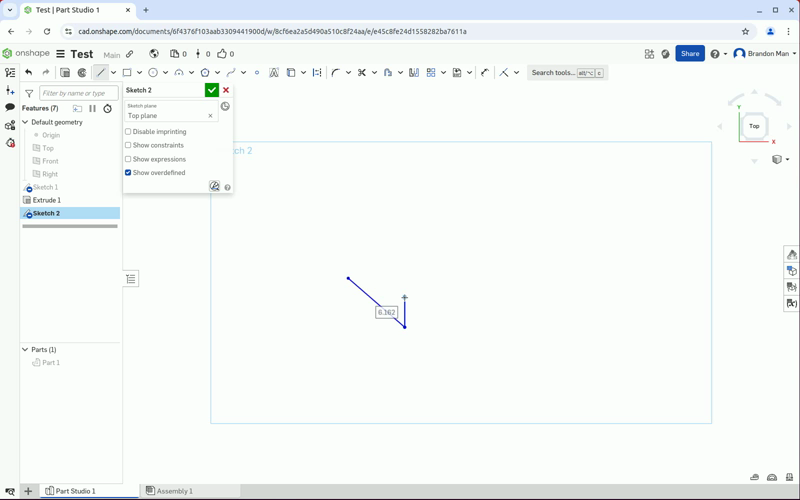
mouse_move(434, 297)
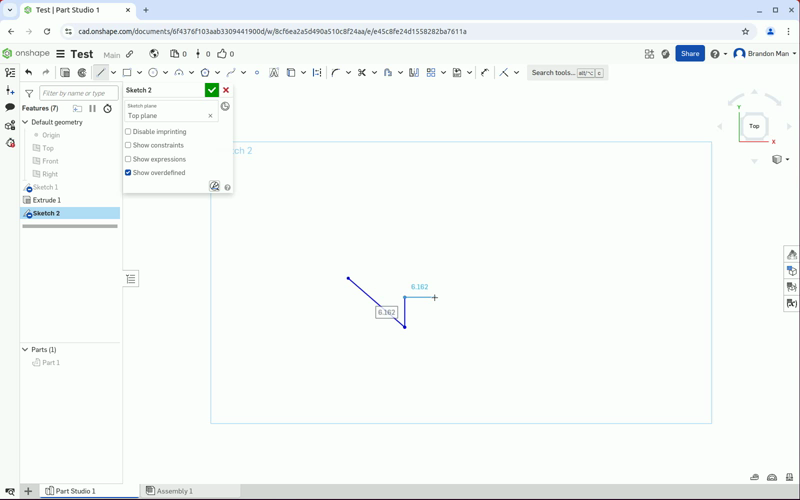
mouse_move(404, 267)
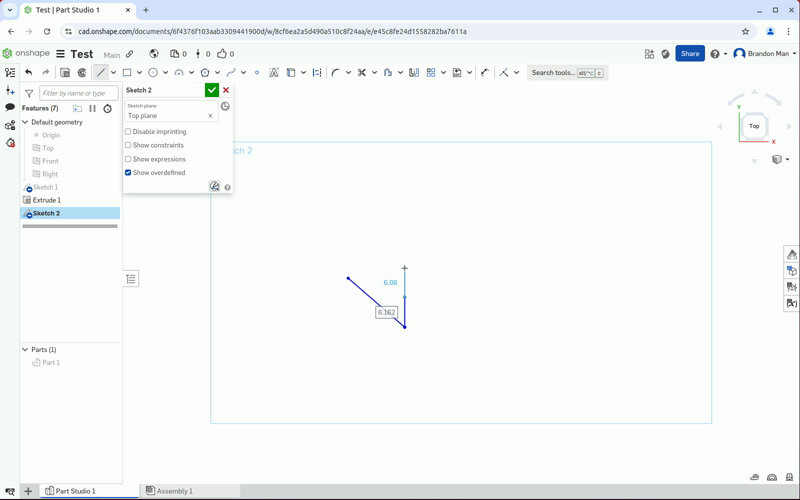
click(404, 267)
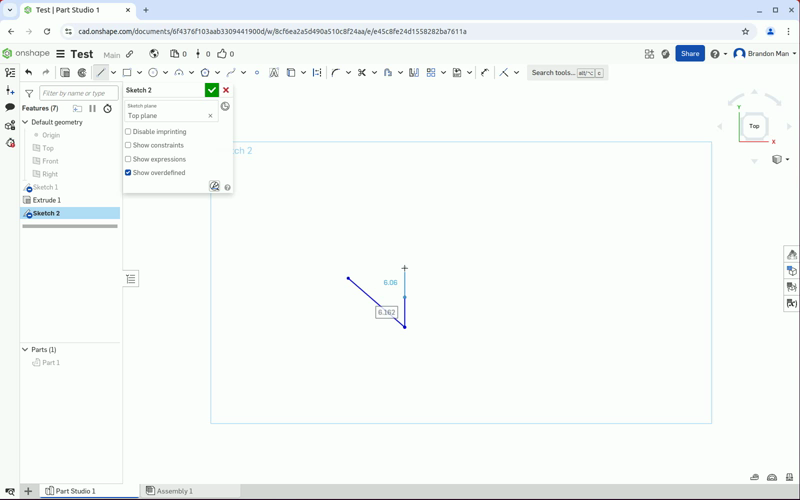
key_up(shift)
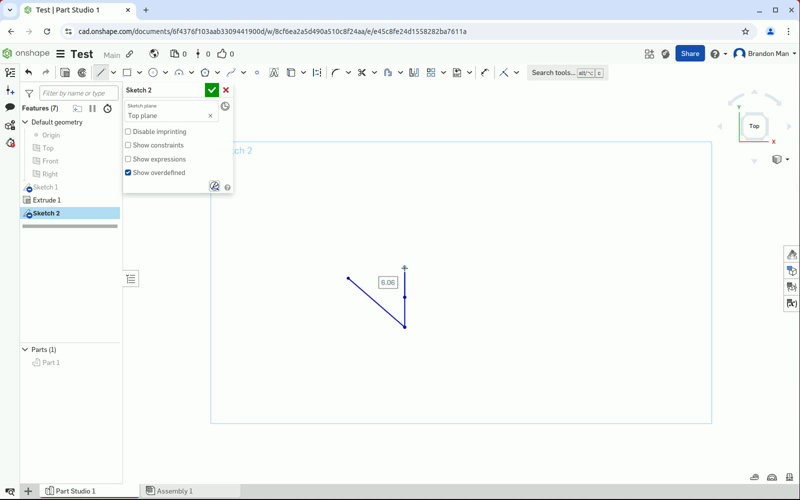
key_down(shift)
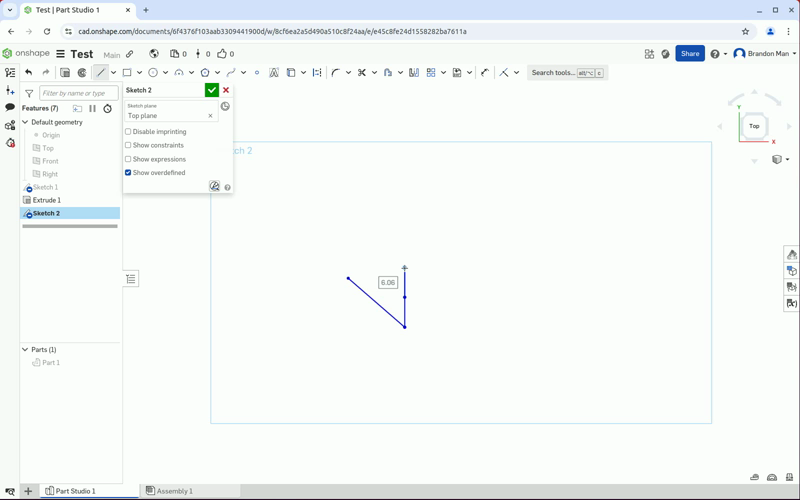
mouse_move(434, 267)
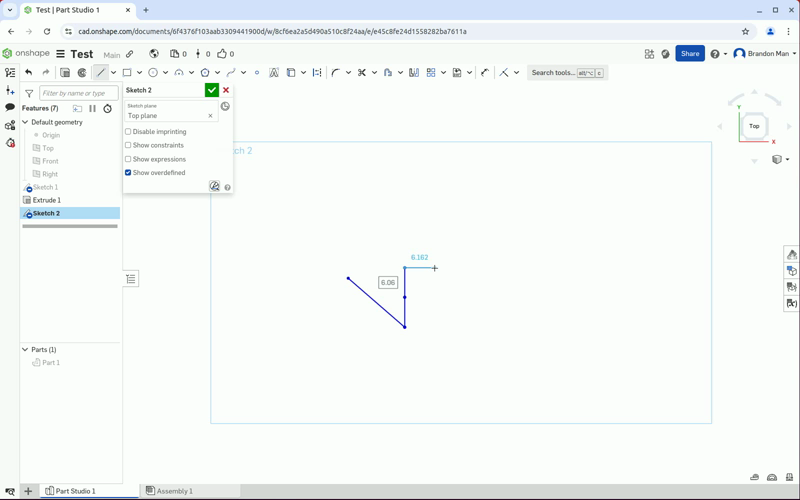
mouse_move(404, 237)
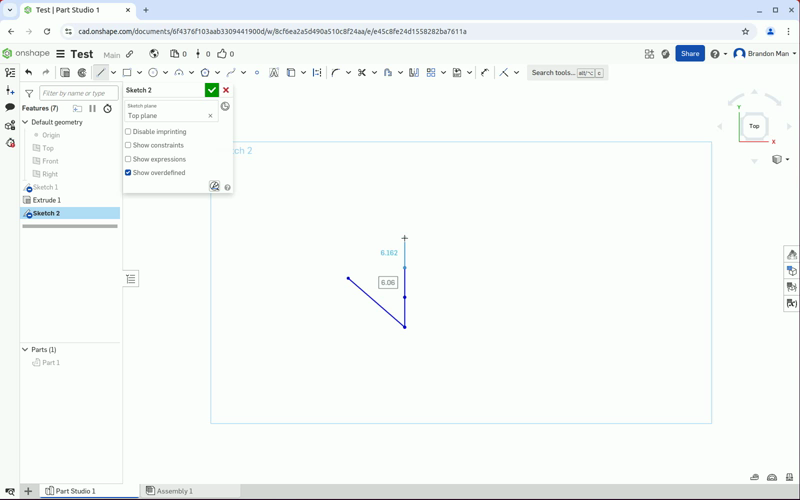
click(404, 237)
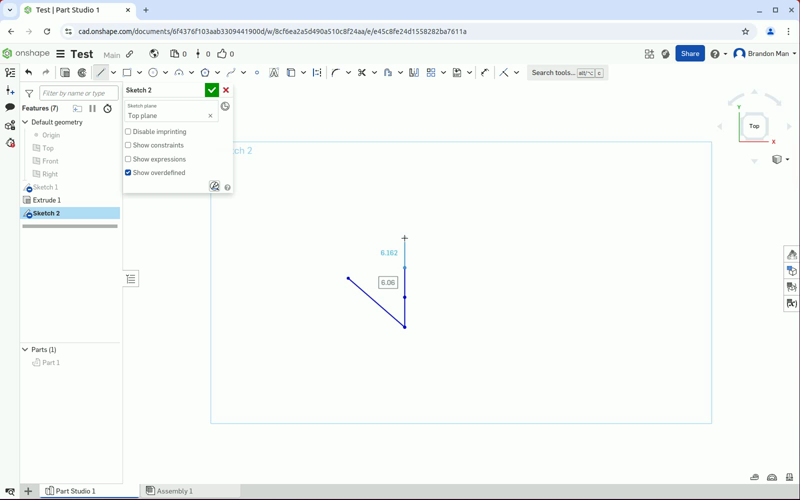
key_up(shift)
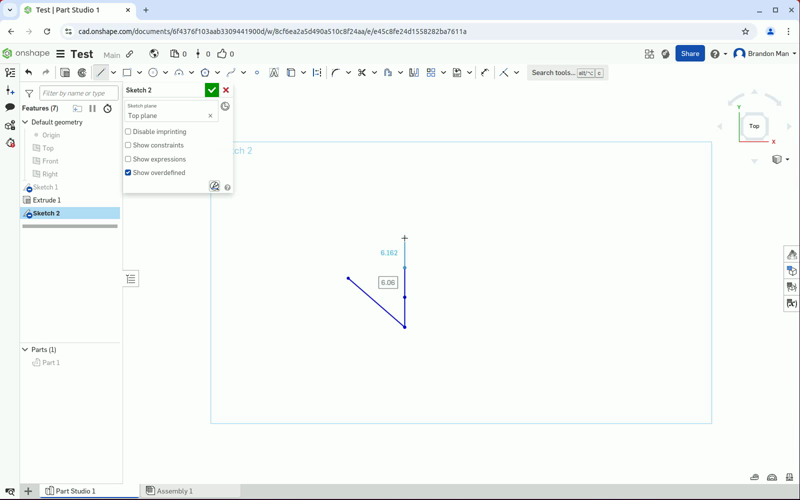
key_down(shift)
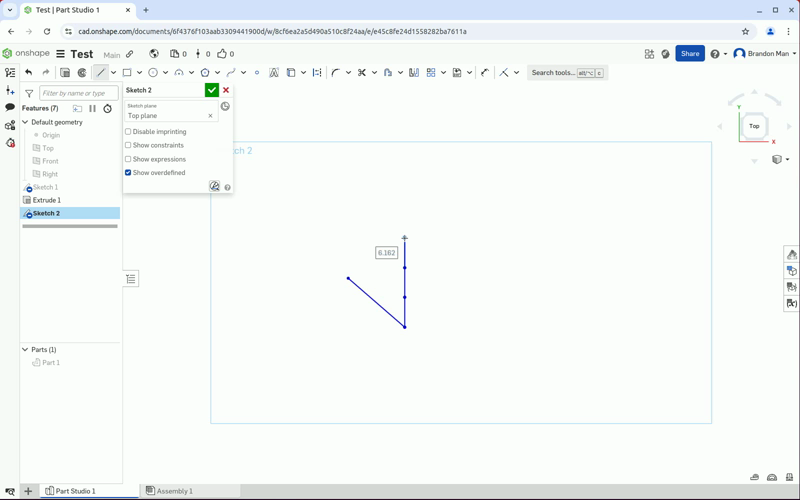
mouse_move(348, 278)
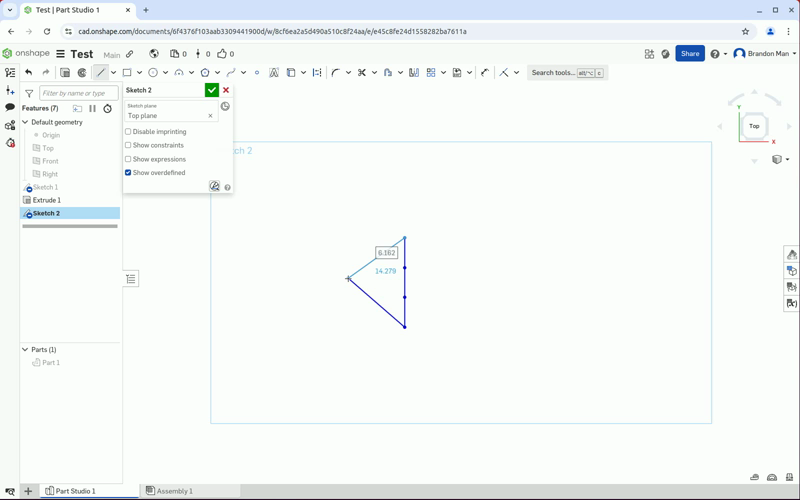
key_up(shift)
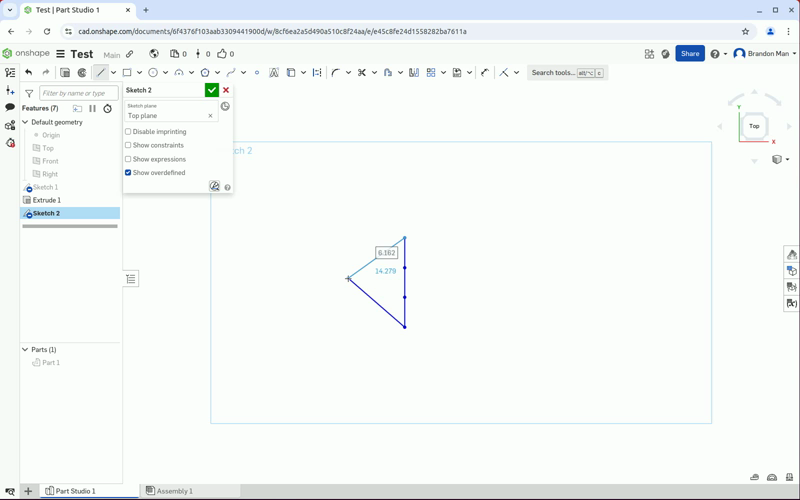
click(348, 278)
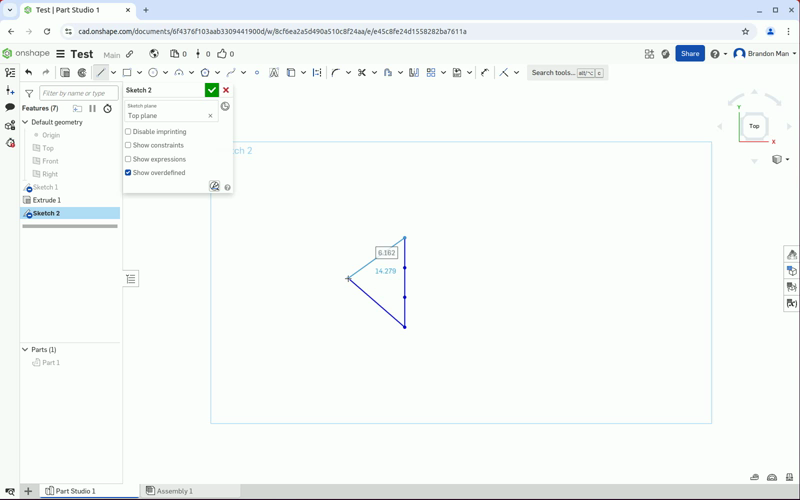
key(esc)
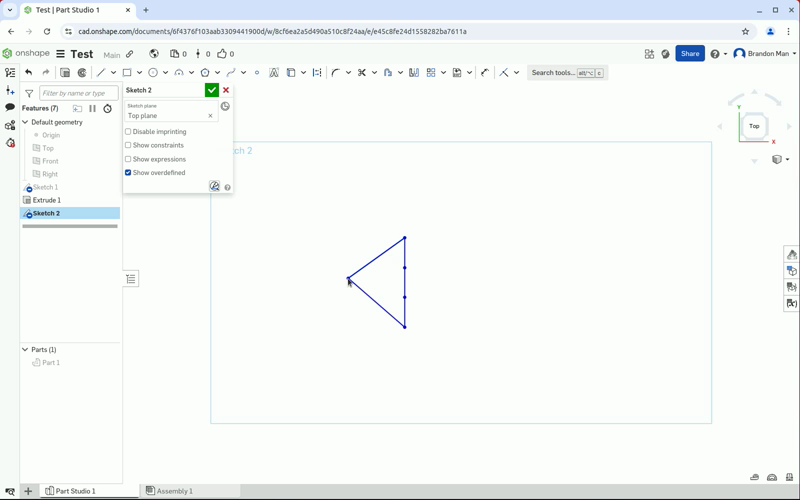
mouse_move(365, 273)
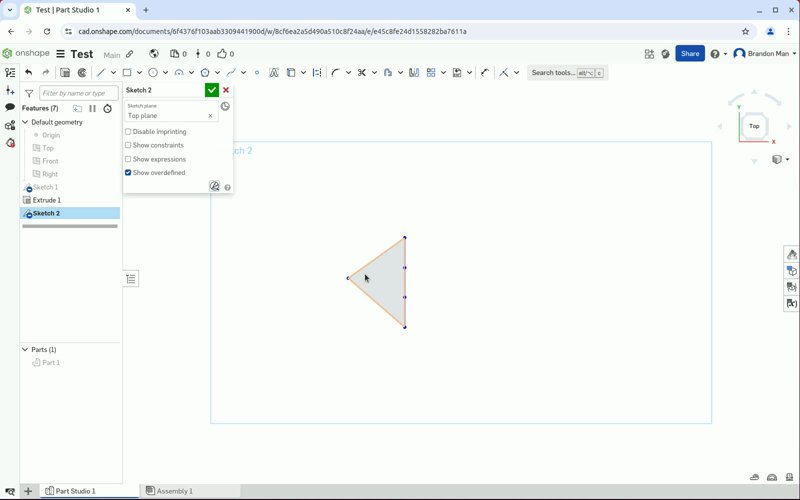
click(365, 273)
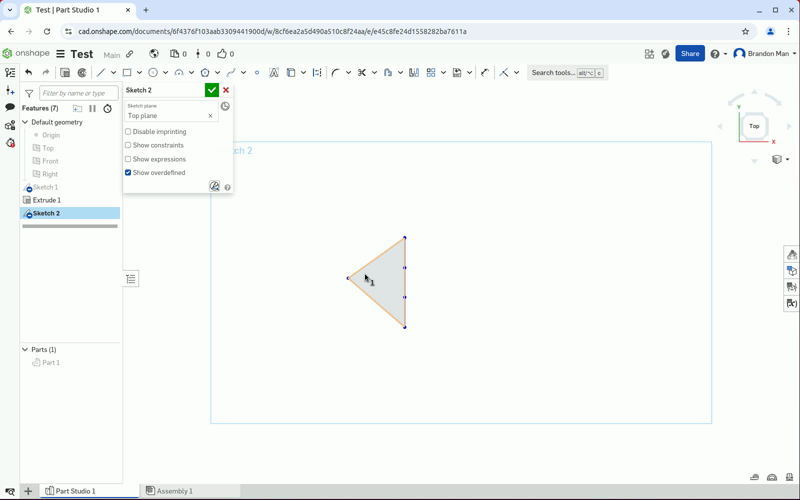
mouse_move(73, 352)
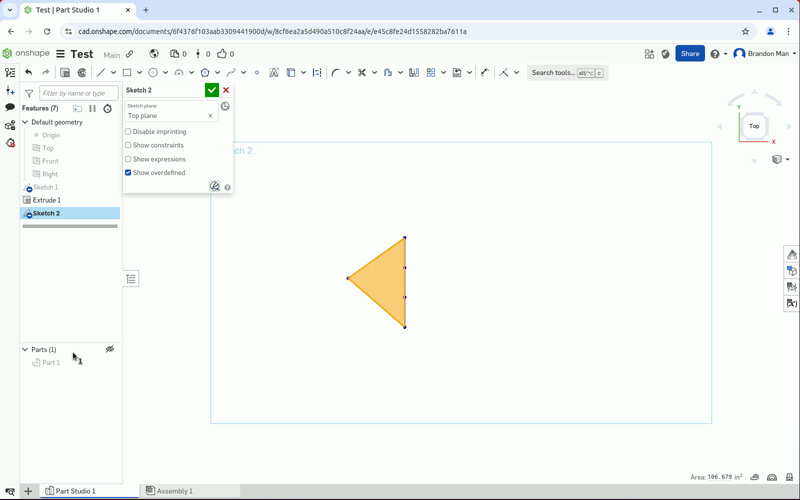
key(shift+y)
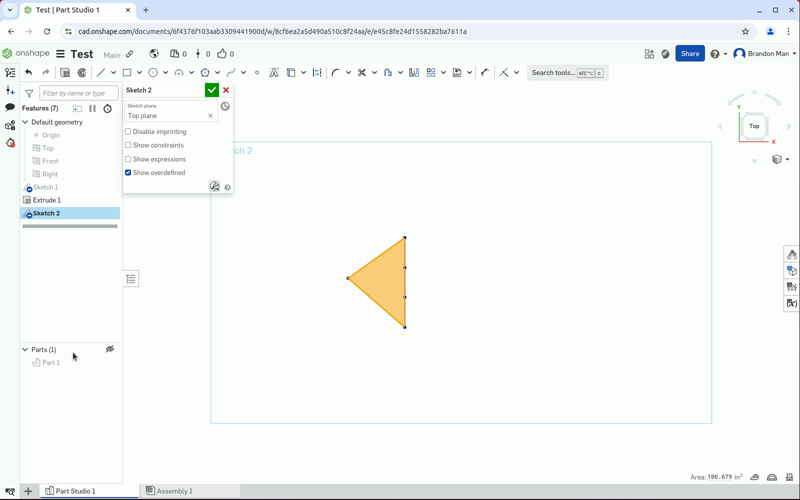
key(shift+e)
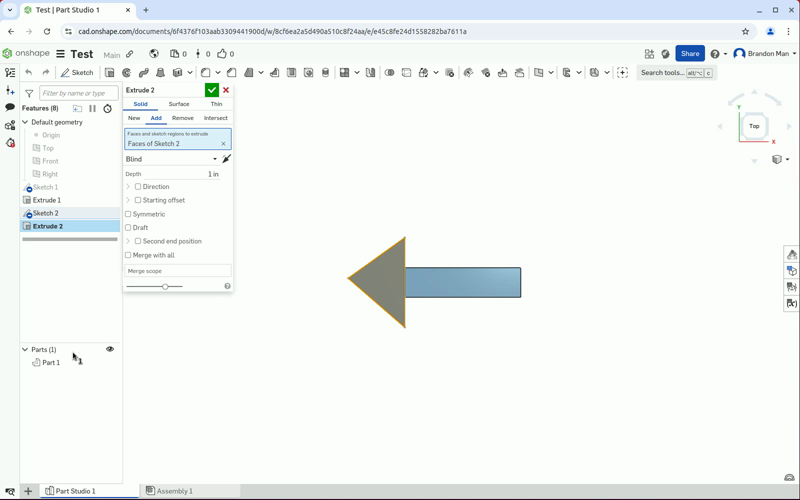
mouse_move(143, 106)
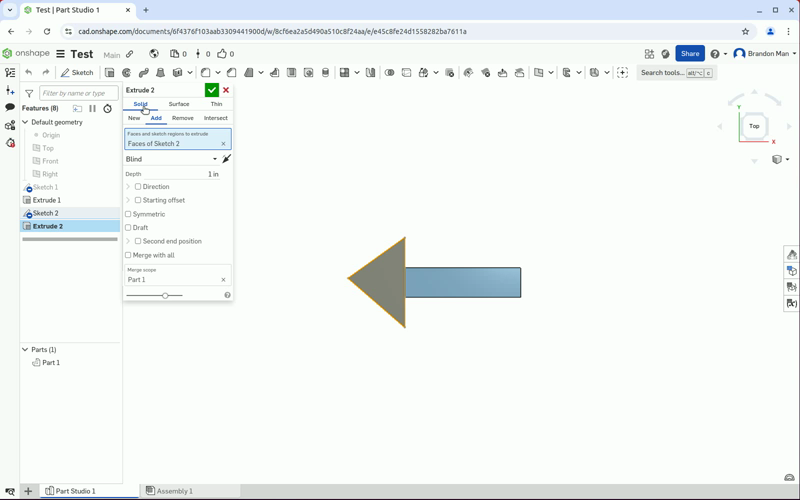
click(143, 106)
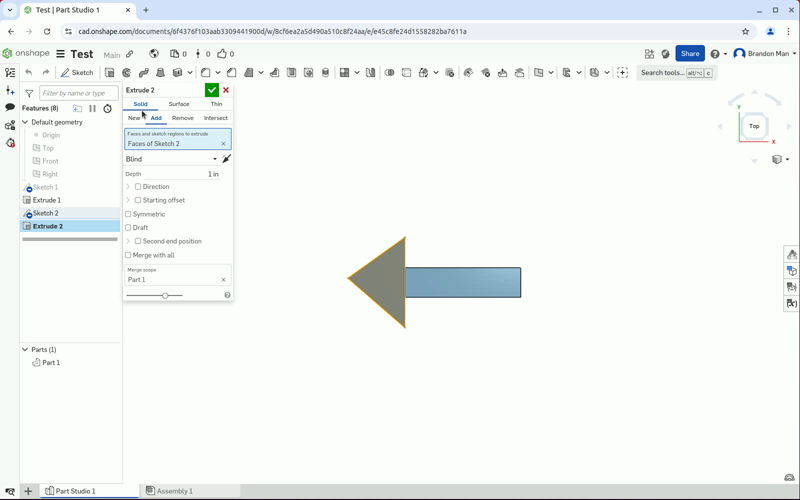
mouse_move(137, 120)
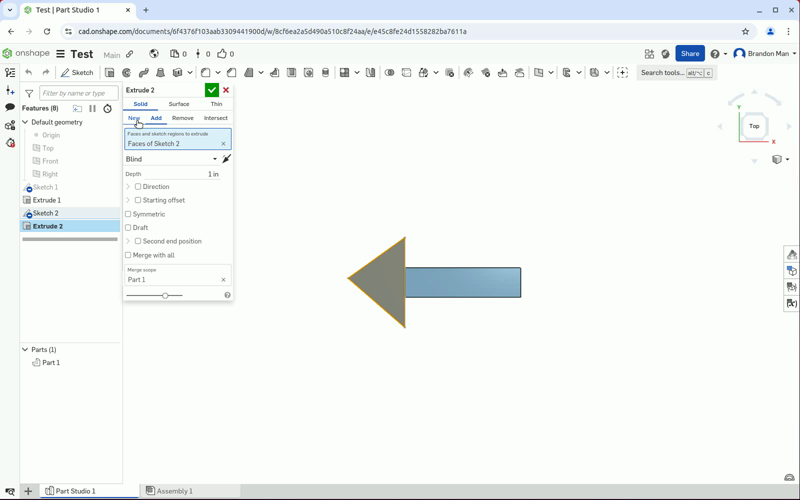
click(137, 120)
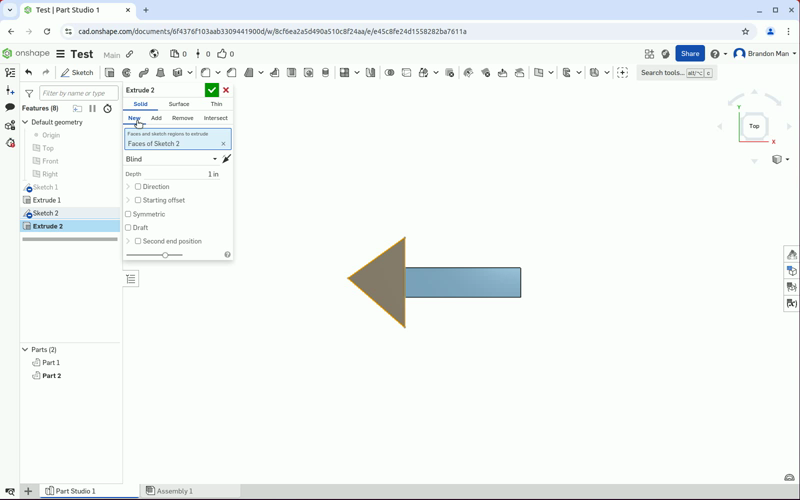
key(tab, 4)
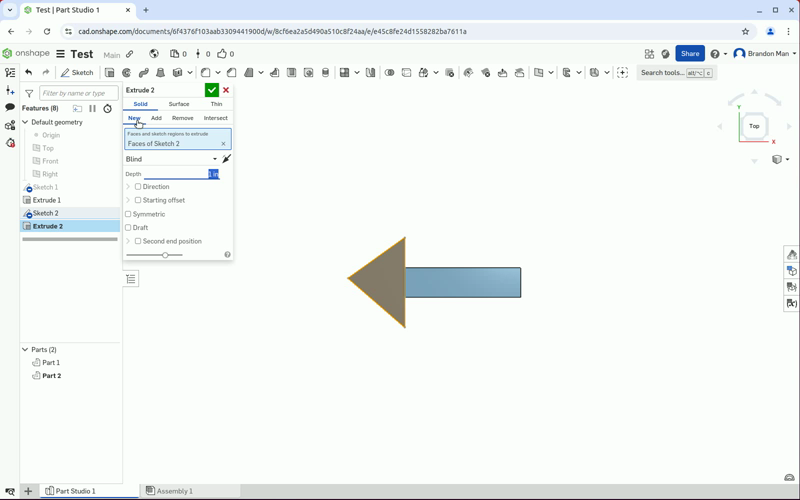
text(0.481)
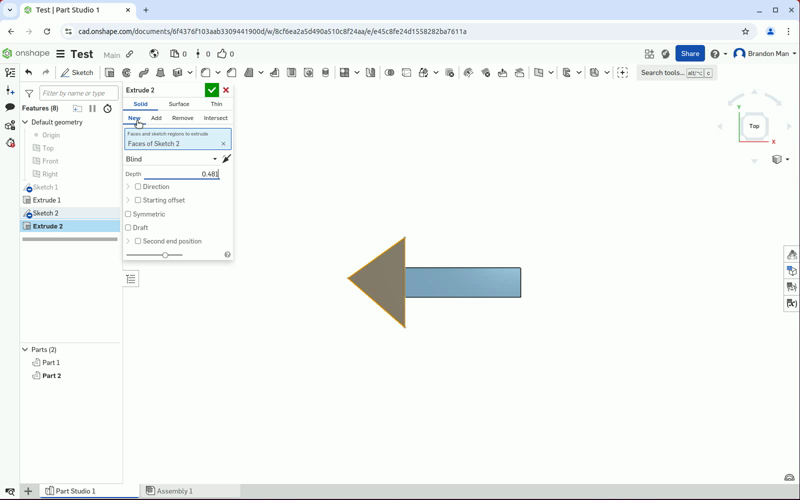
key(enter)
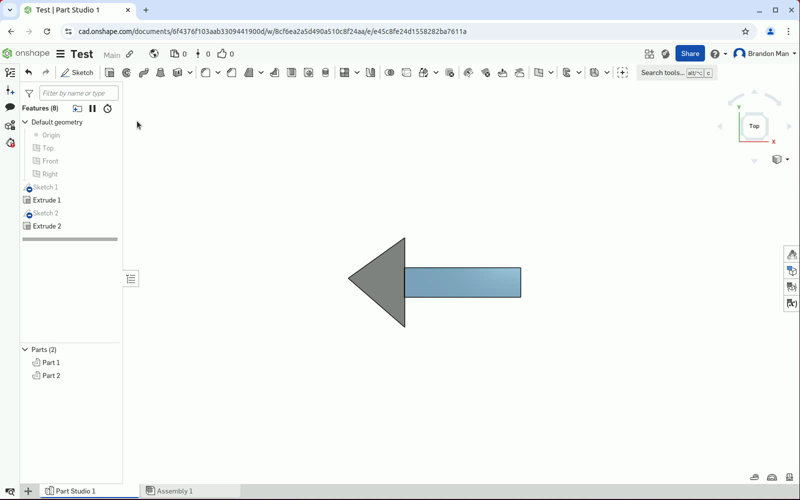
key(shift+h)
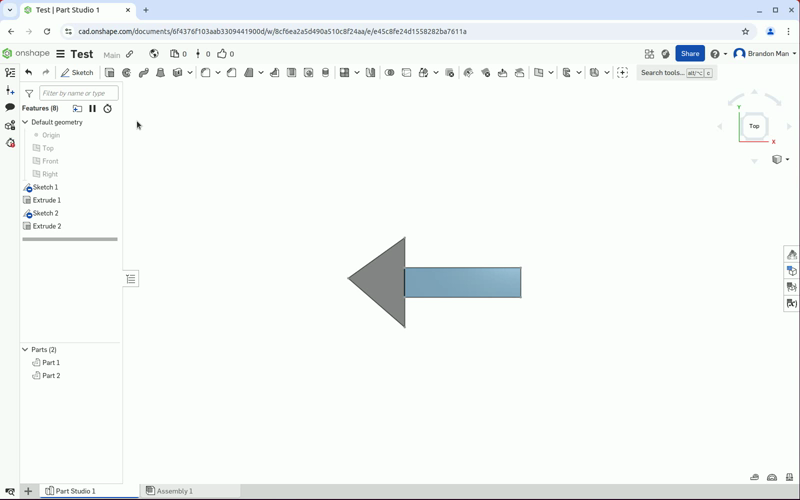
key(shift+h)
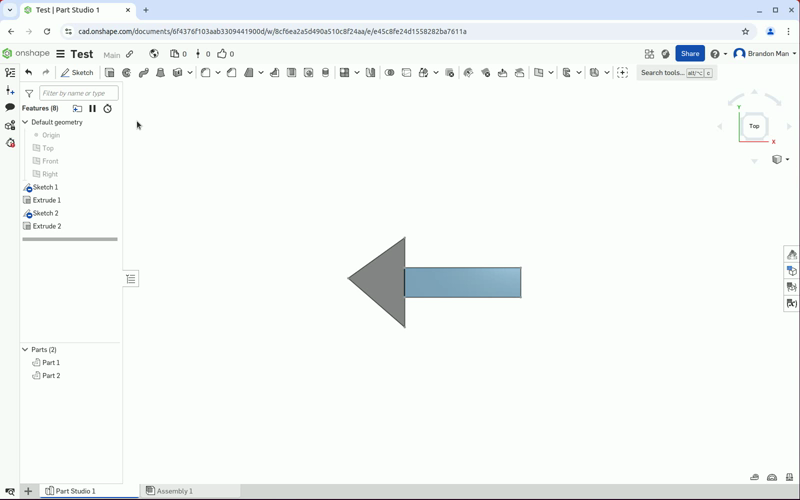
key(shift+7)
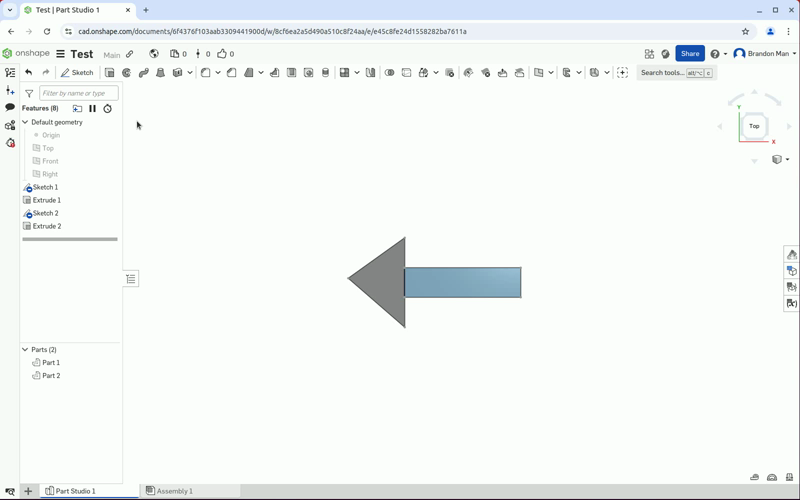
key(up, 3)
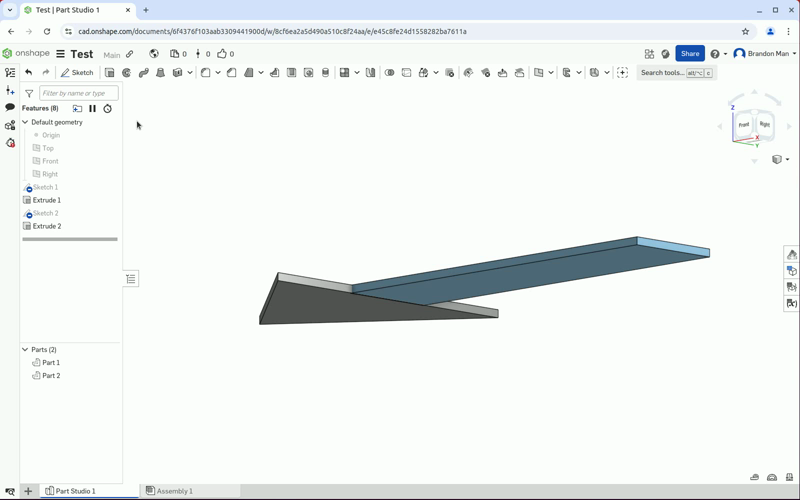
key(left, 3)
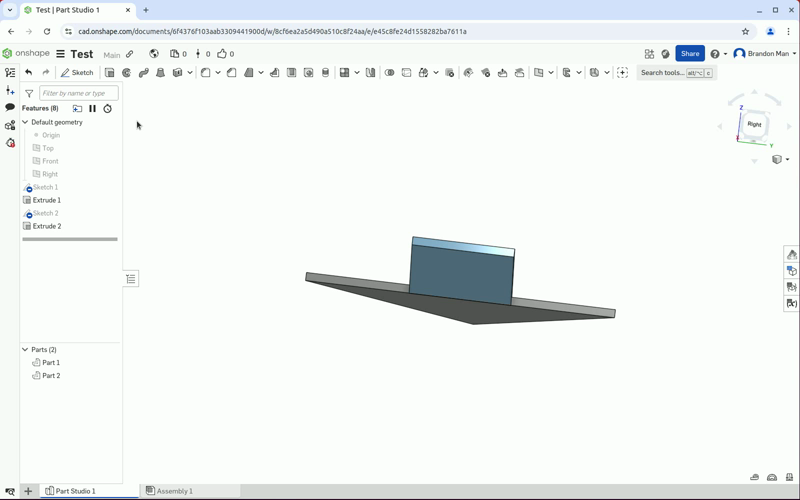
key(right, 3)
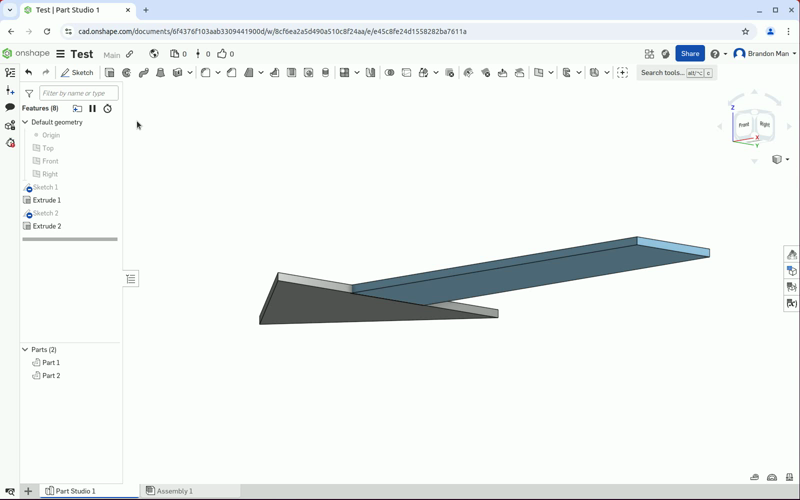
key(down, 3)
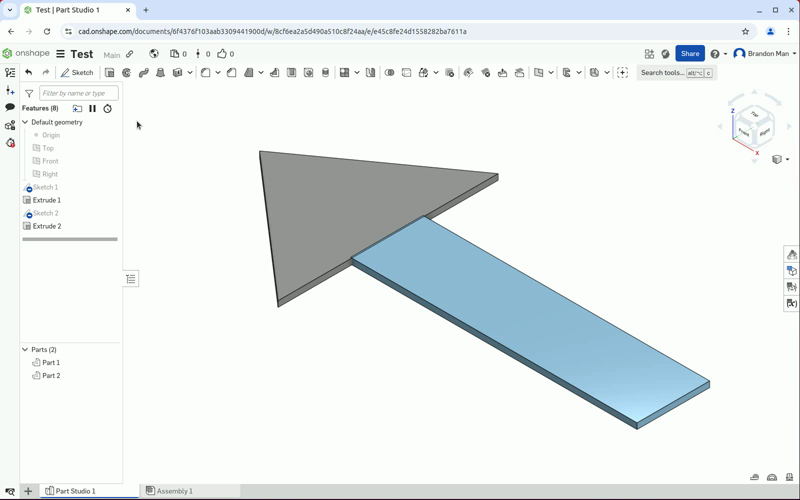
mouse_move(73, 189)
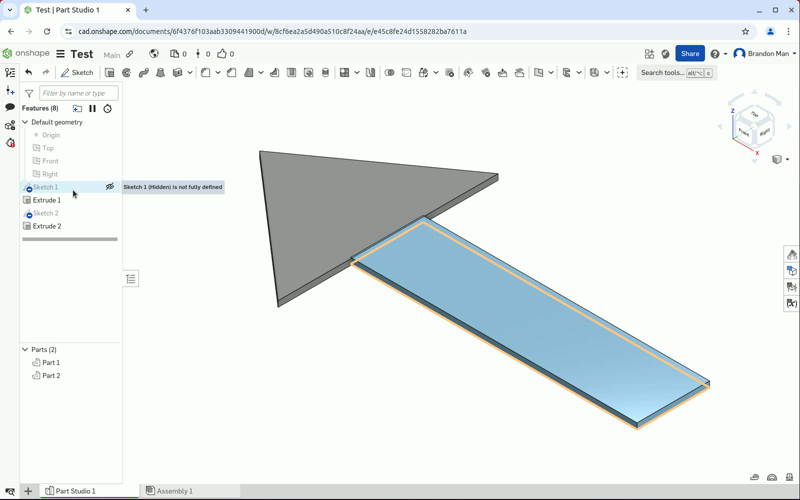
click(73, 189)